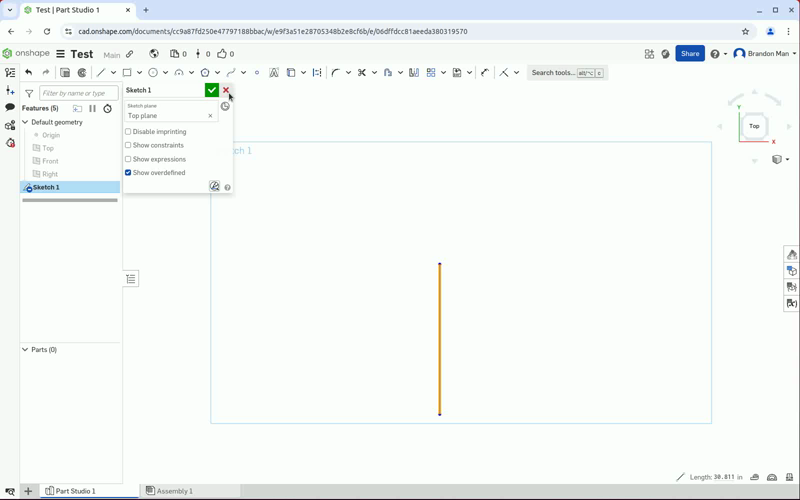
key(shift+h)
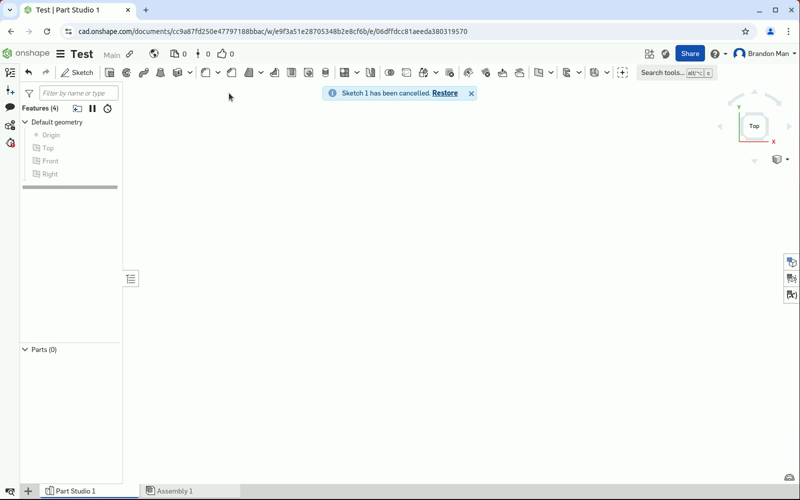
mouse_move(73, 352)
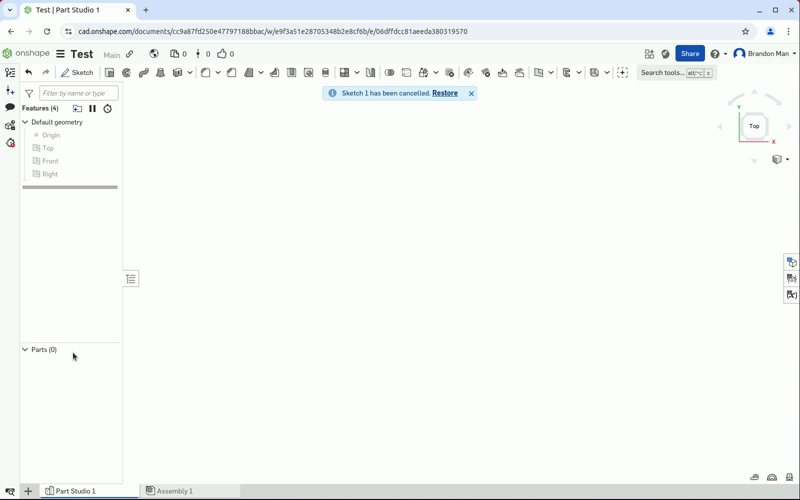
key(y)
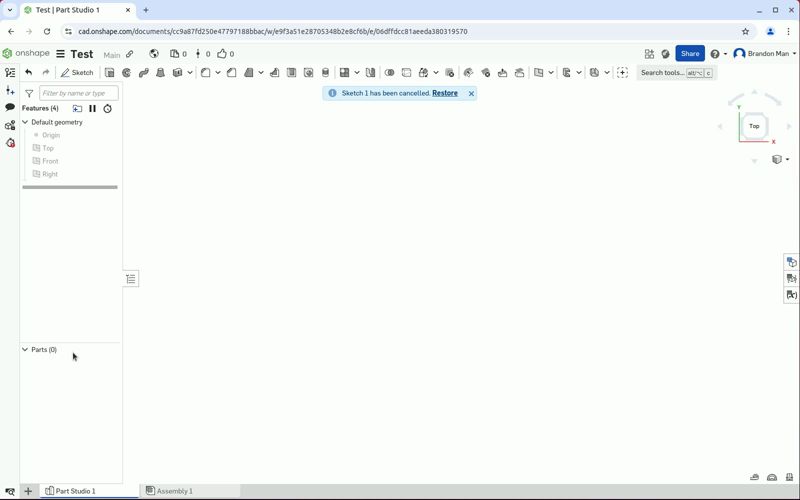
key(shift+p)
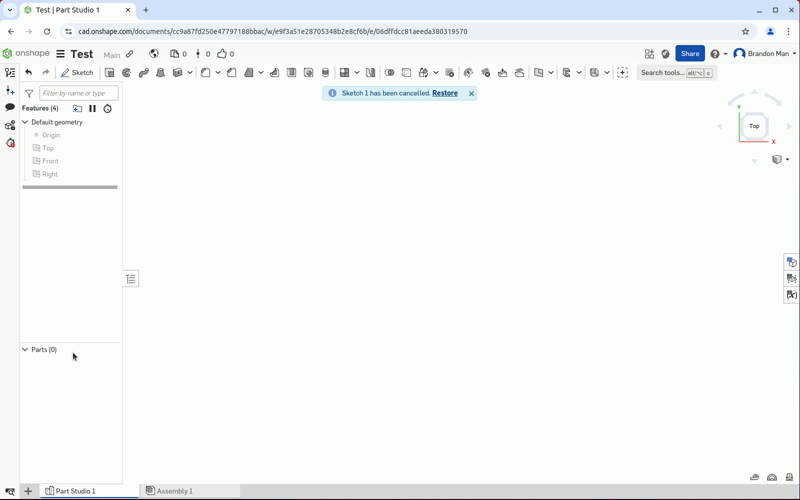
key(space)
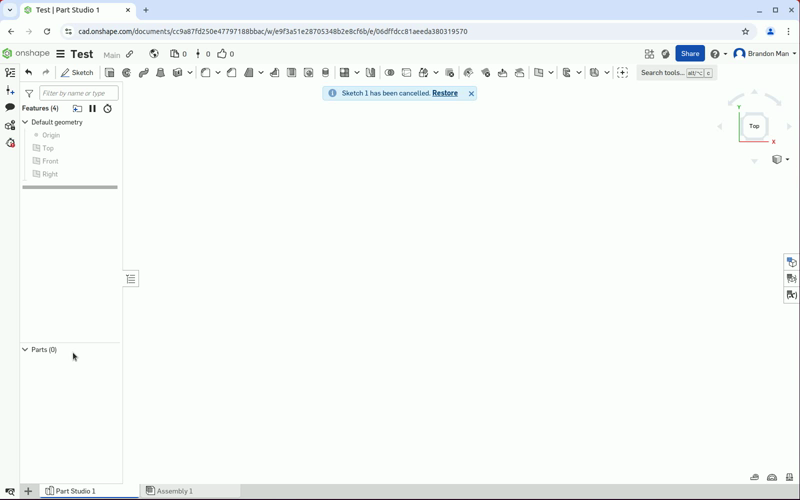
key_down(shift)
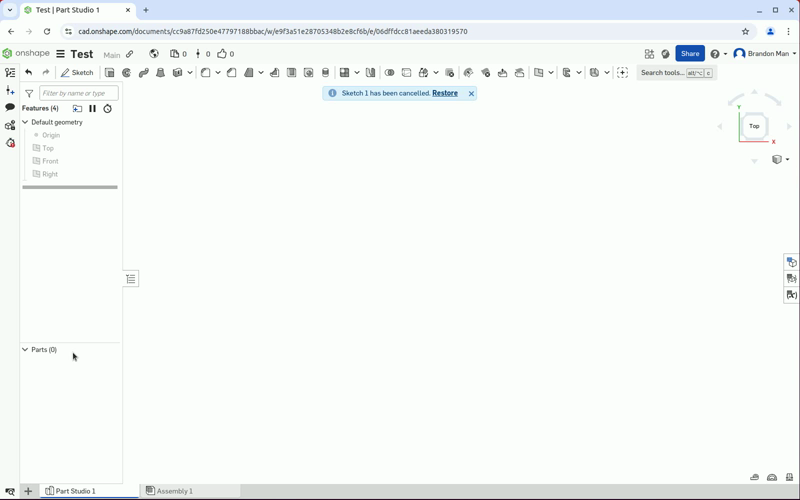
key(up)
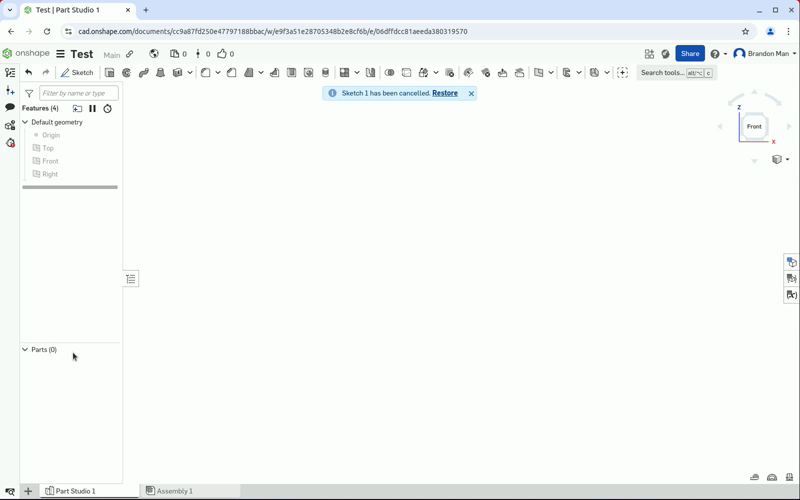
key_up(shift)
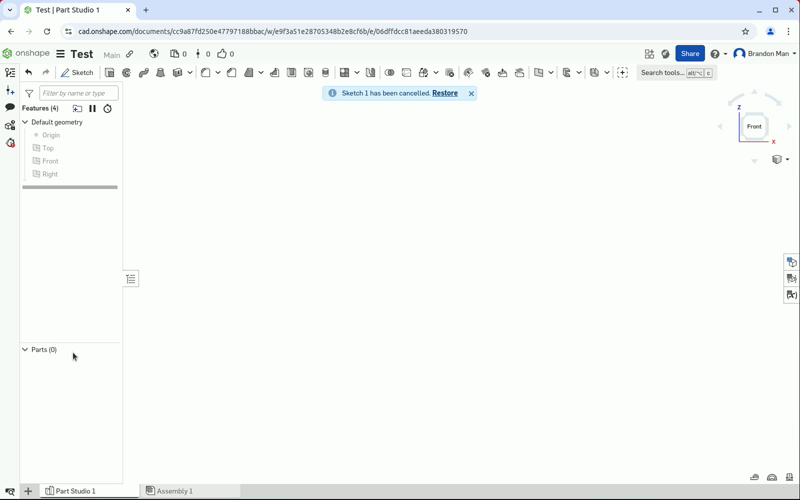
mouse_move(73, 352)
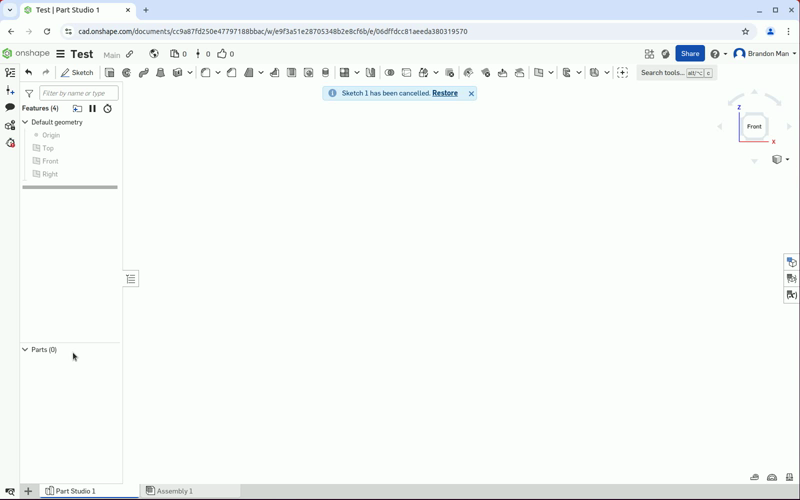
key(shift+y)
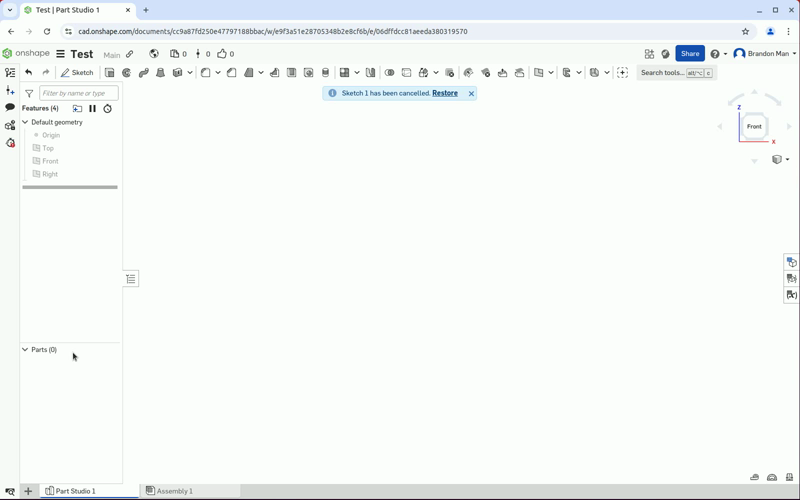
key(shift+s)
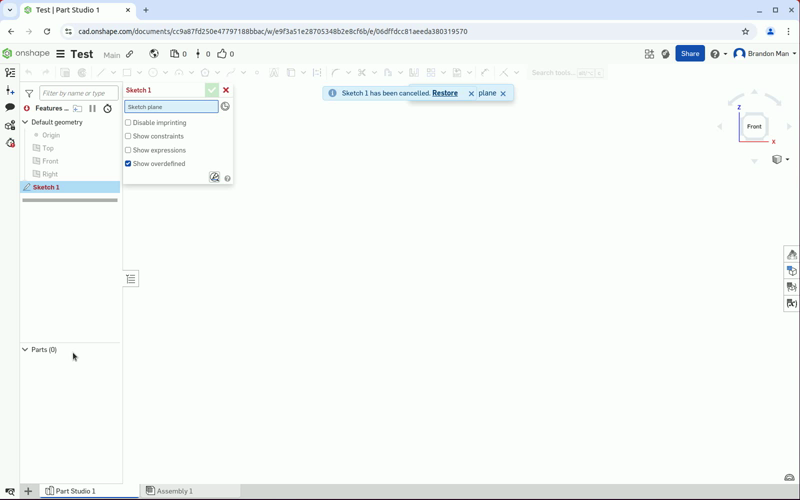
mouse_move(73, 163)
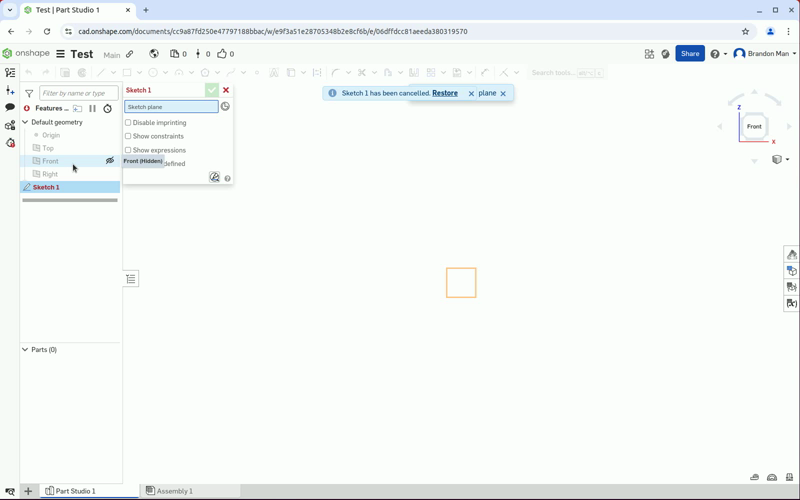
click(73, 163)
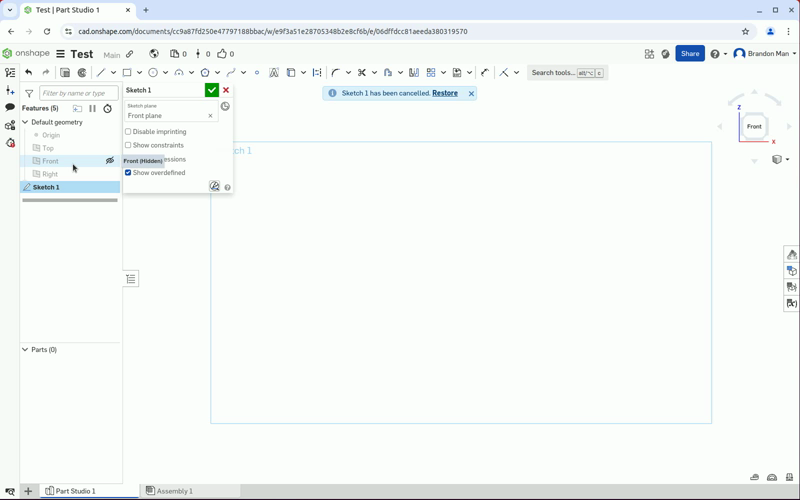
mouse_move(73, 352)
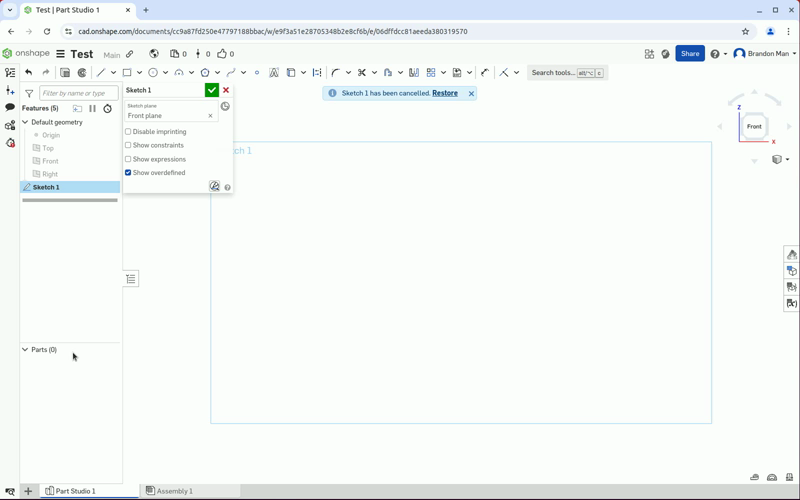
key(y)
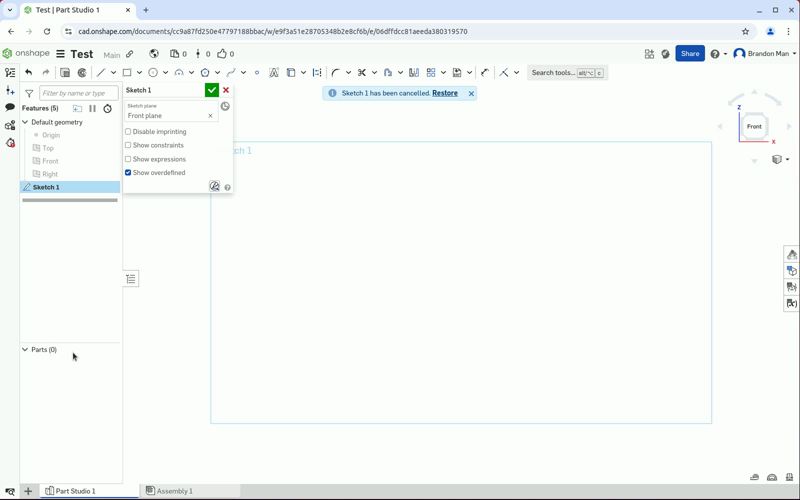
key(l)
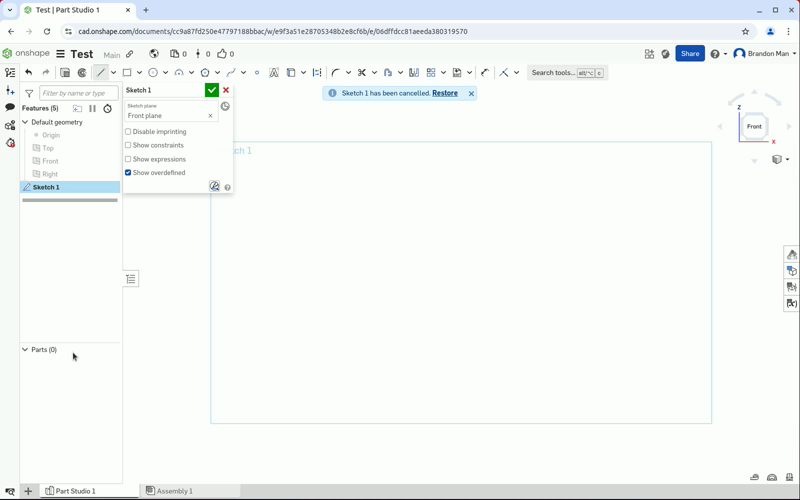
key_down(shift)
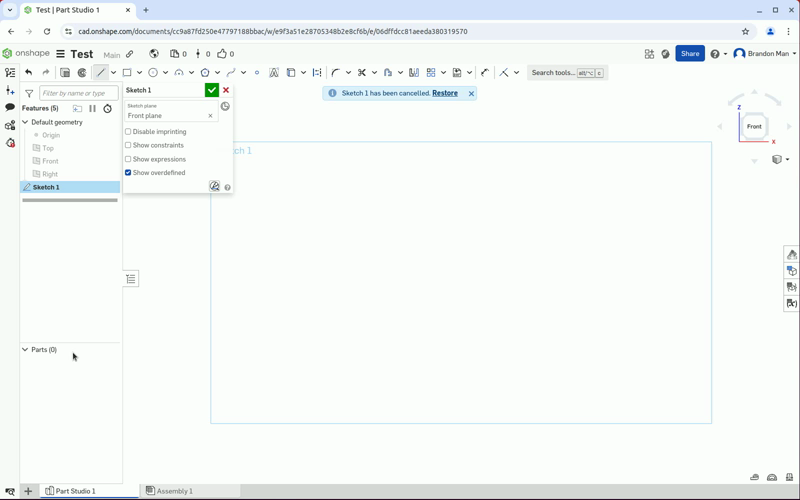
mouse_move(365, 300)
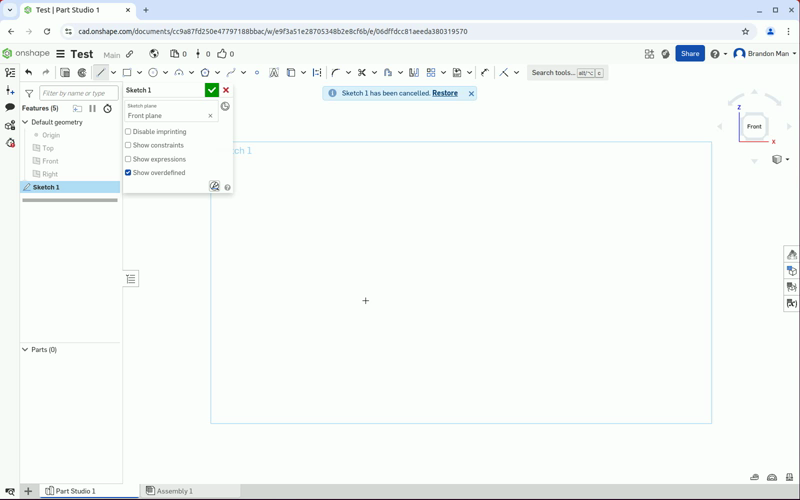
click(365, 300)
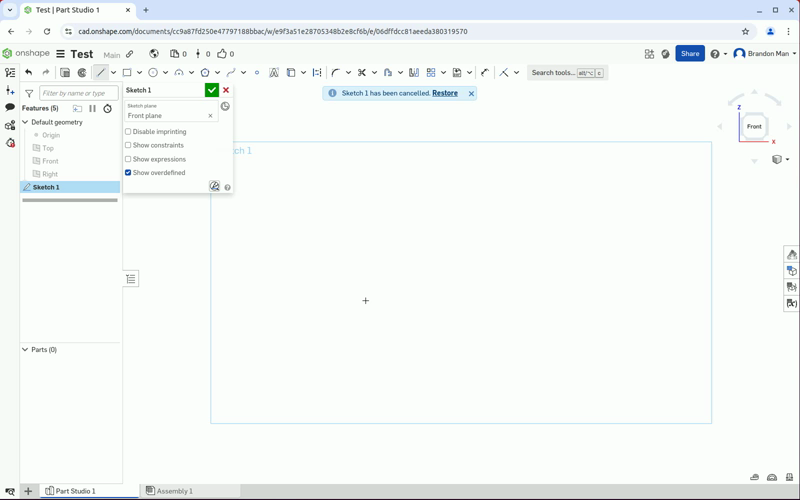
key_up(shift)
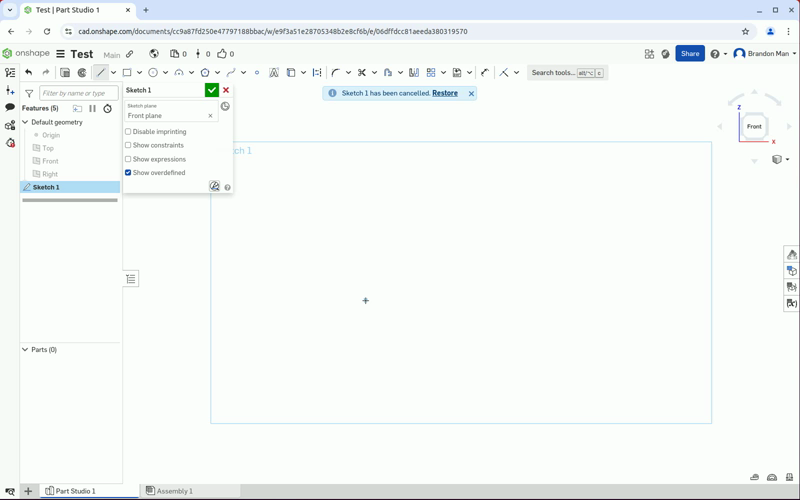
key_down(shift)
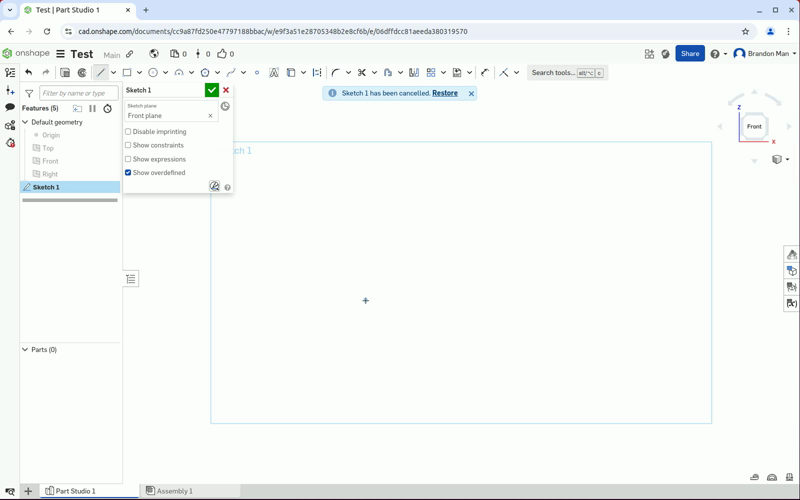
mouse_move(426, 300)
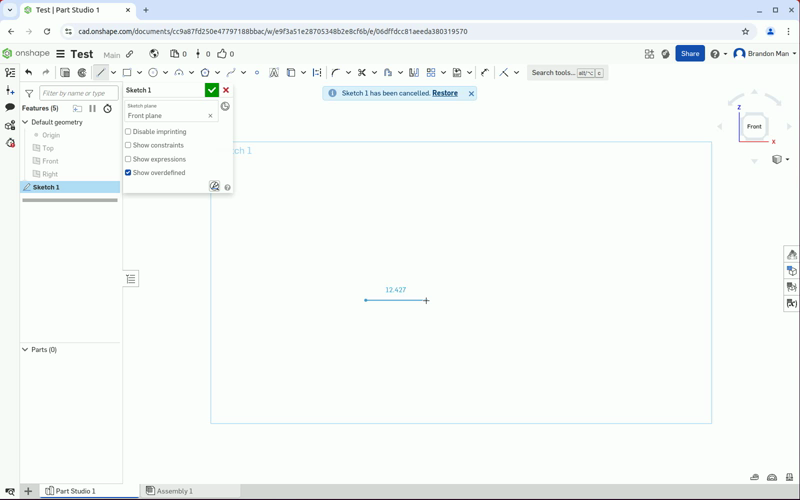
click(426, 300)
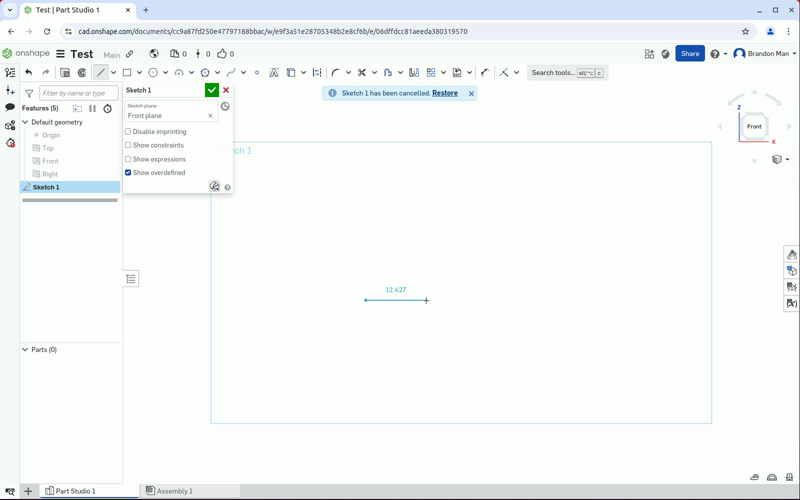
key_up(shift)
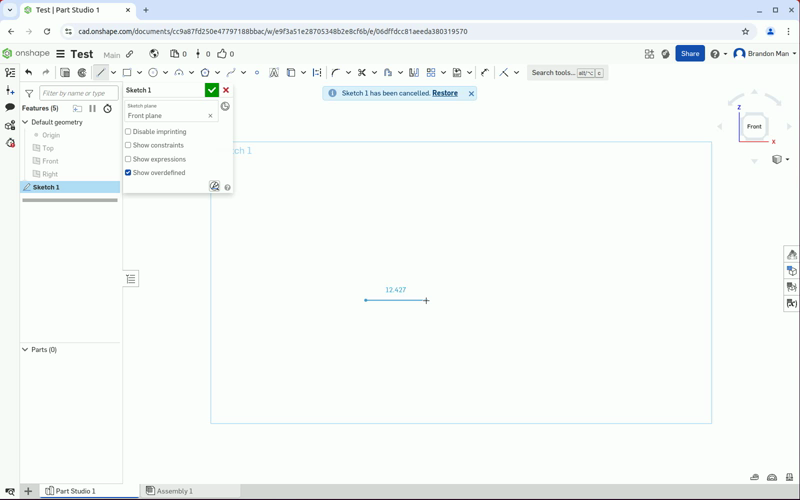
key_down(shift)
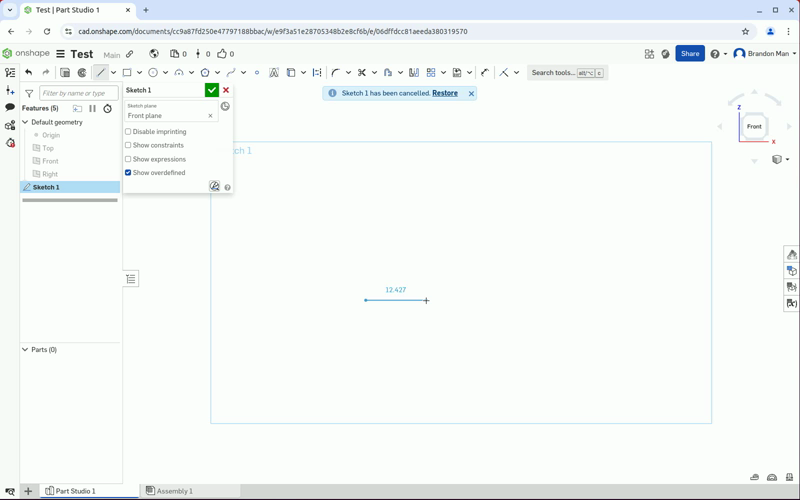
mouse_move(426, 233)
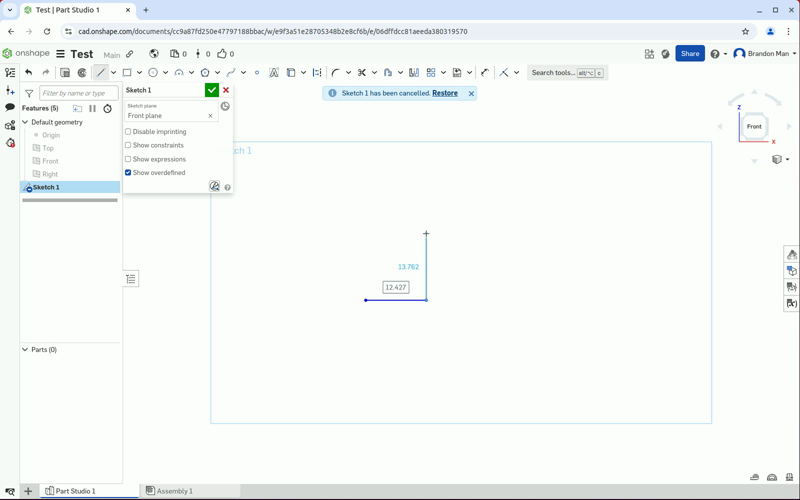
click(426, 233)
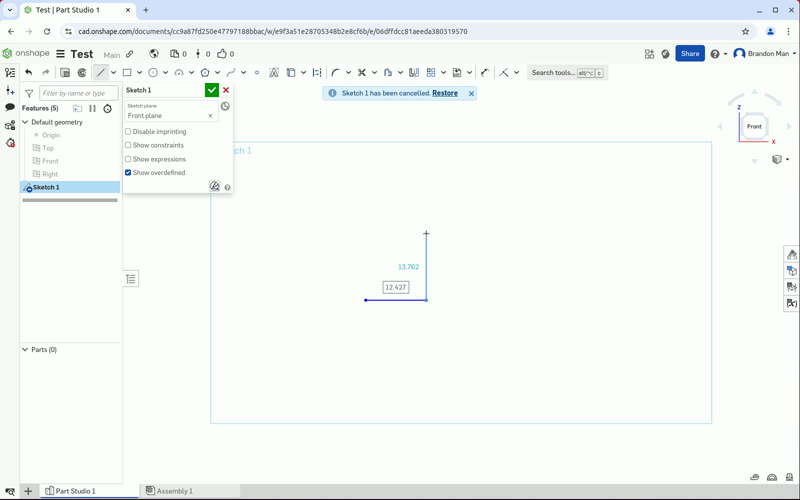
key_up(shift)
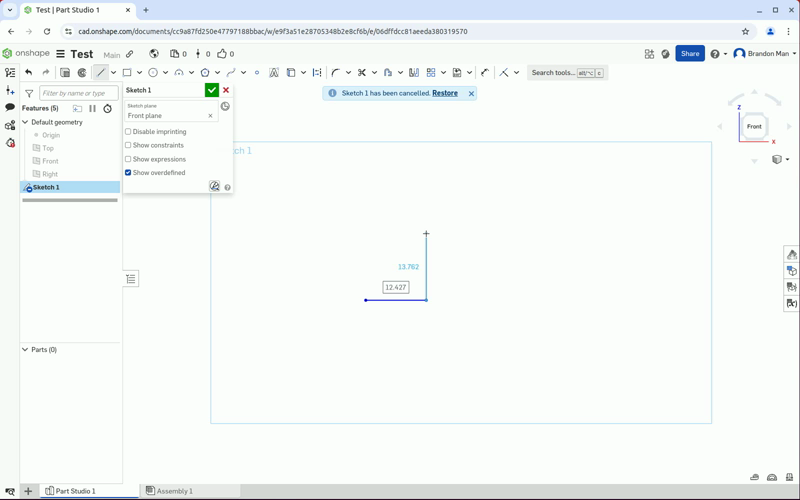
key_down(shift)
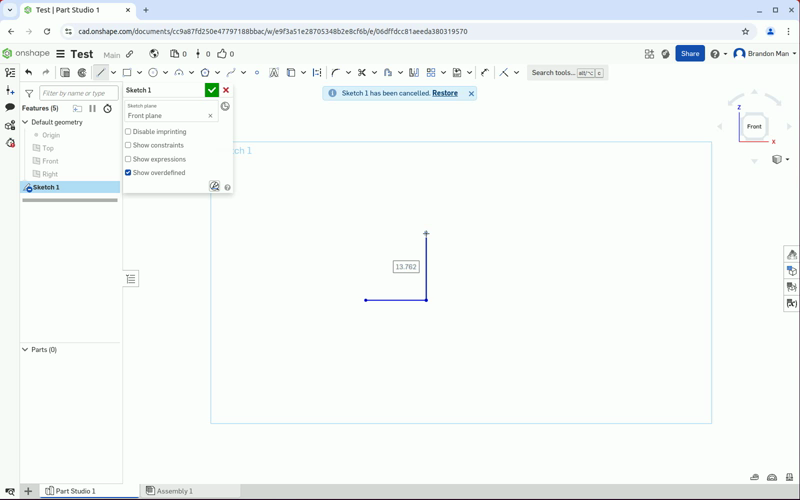
mouse_move(365, 233)
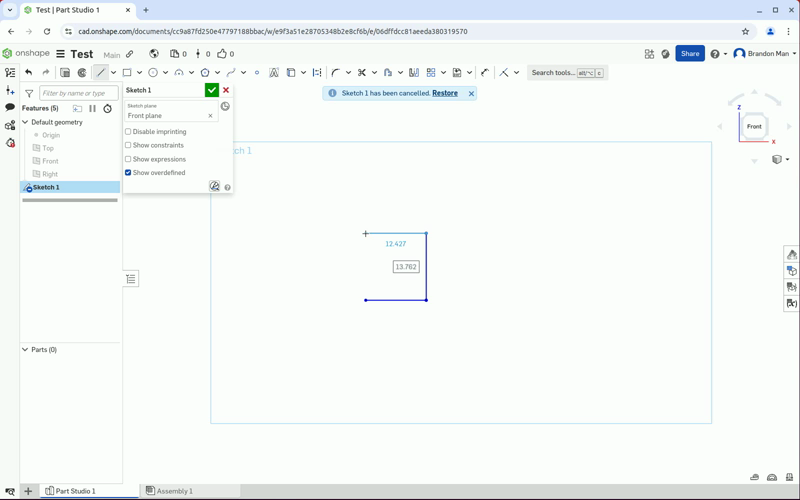
click(365, 233)
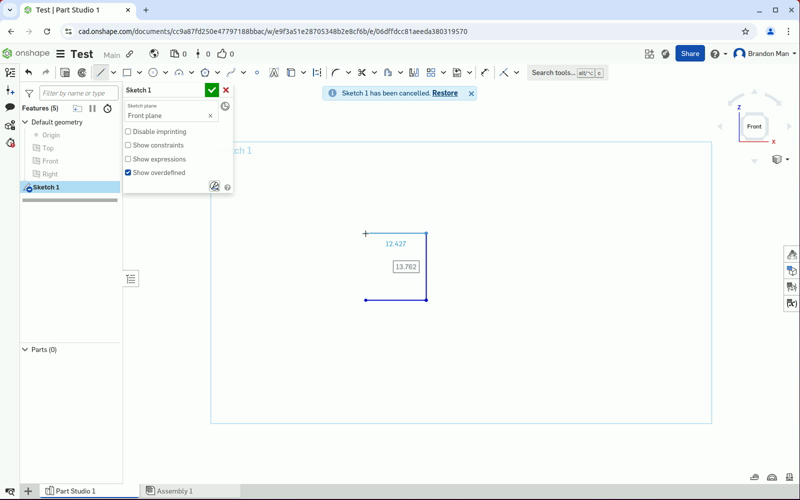
key_up(shift)
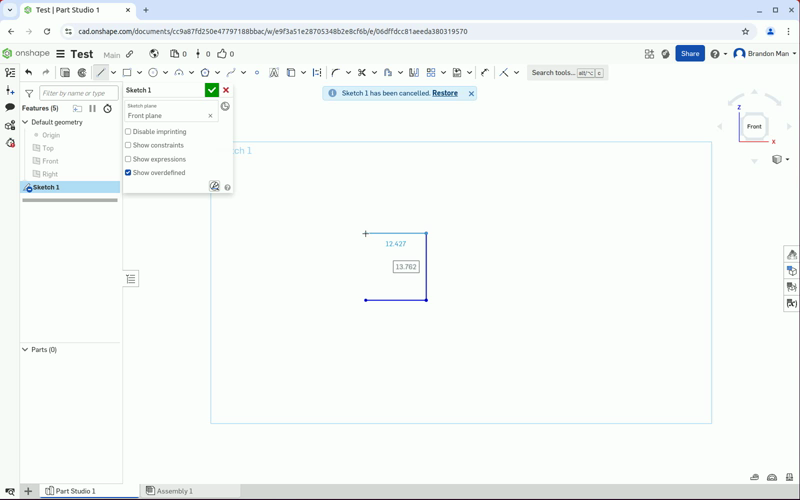
key_down(shift)
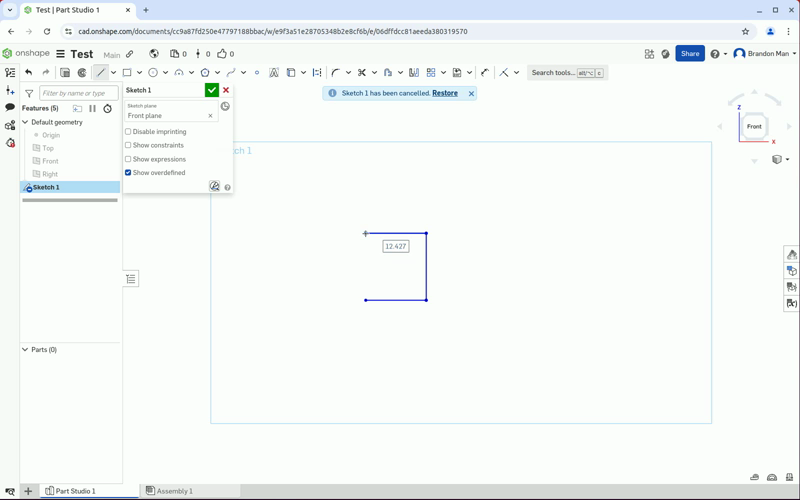
mouse_move(365, 300)
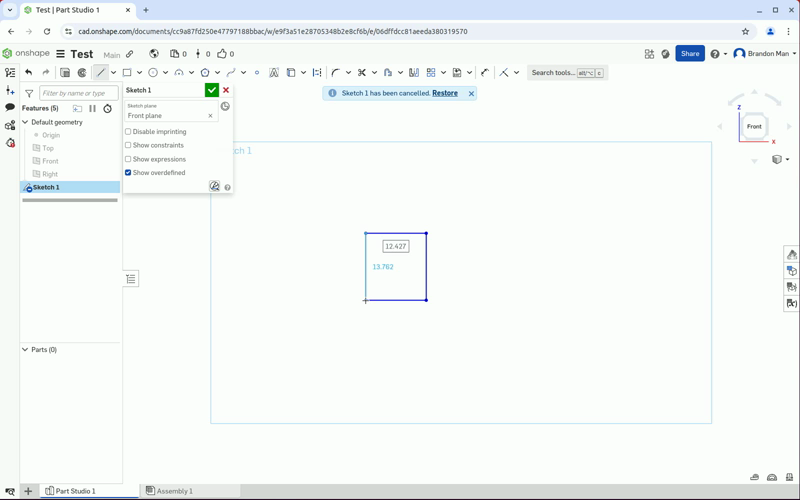
key_up(shift)
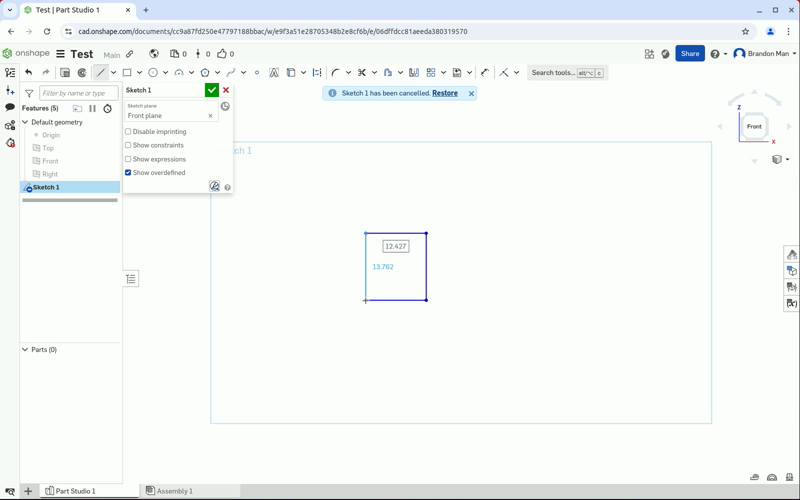
click(365, 300)
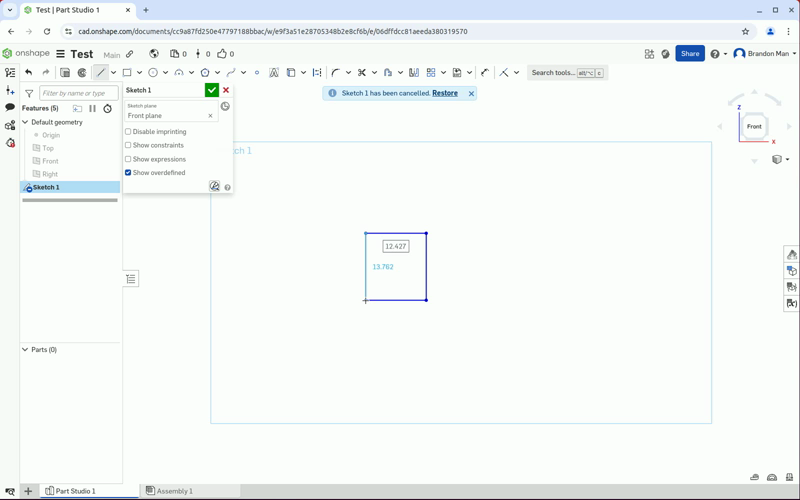
key(esc)
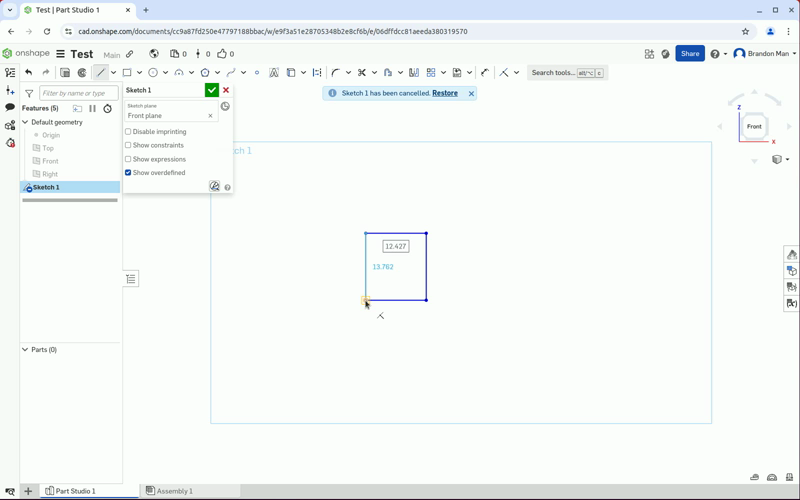
mouse_move(370, 295)
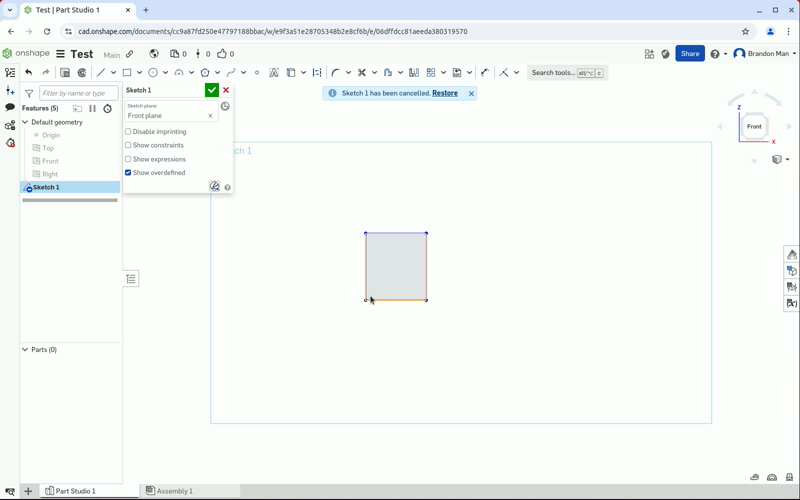
click(370, 295)
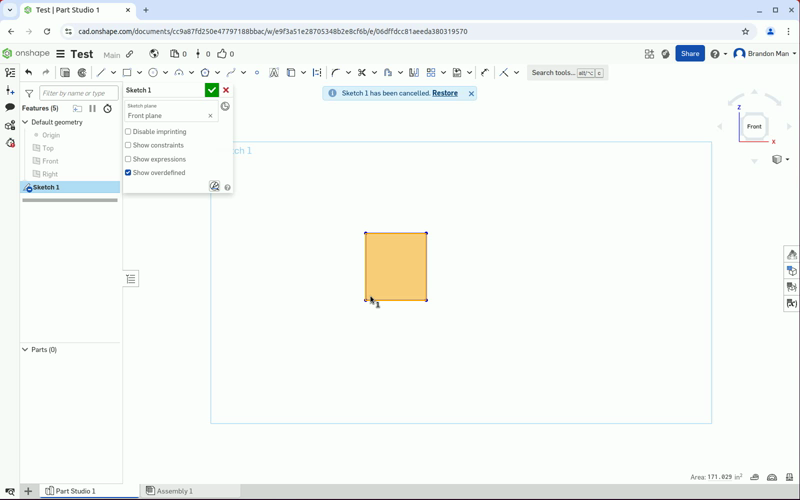
mouse_move(73, 352)
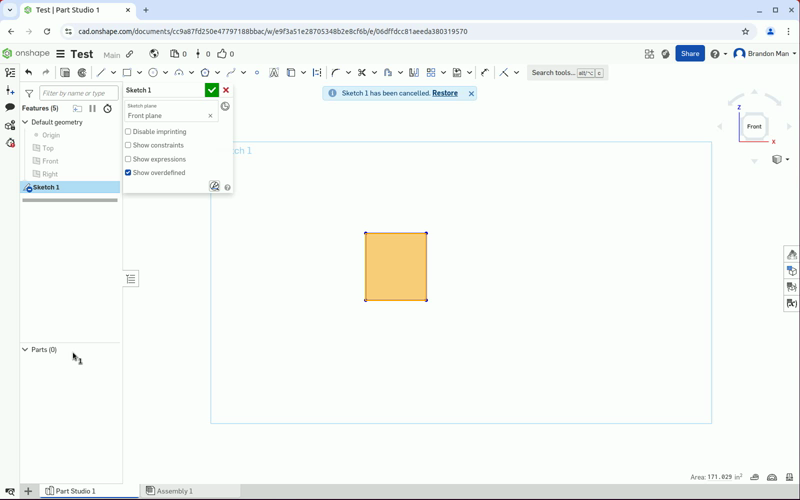
key(shift+y)
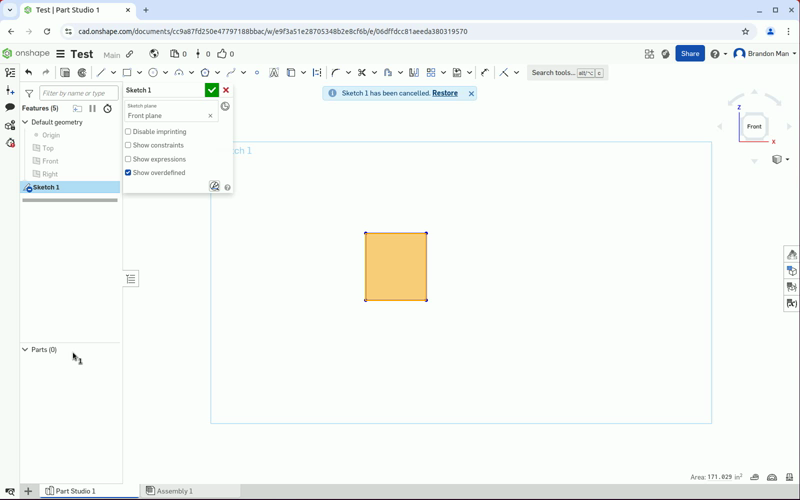
key(shift+e)
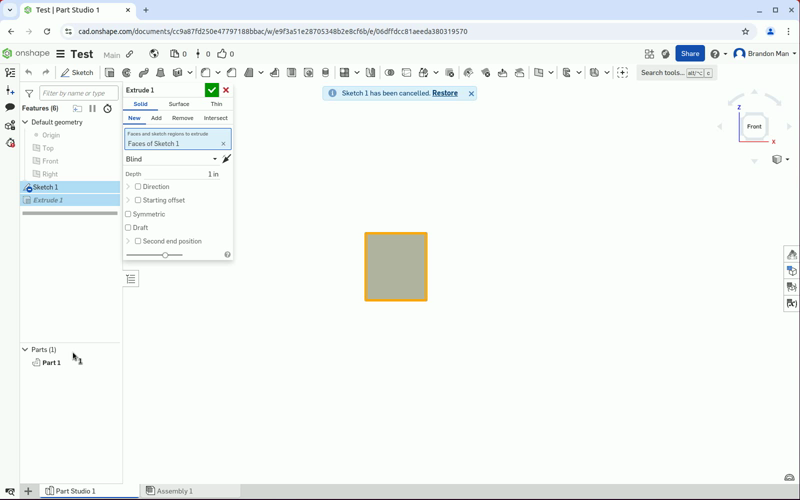
mouse_move(143, 106)
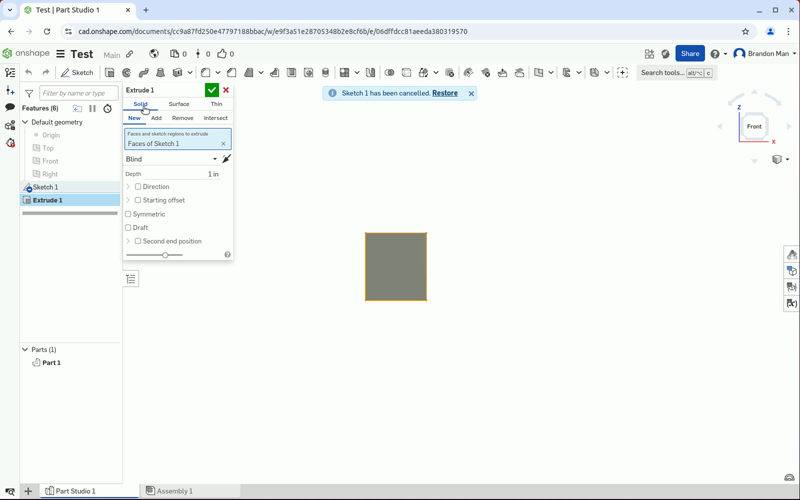
click(143, 106)
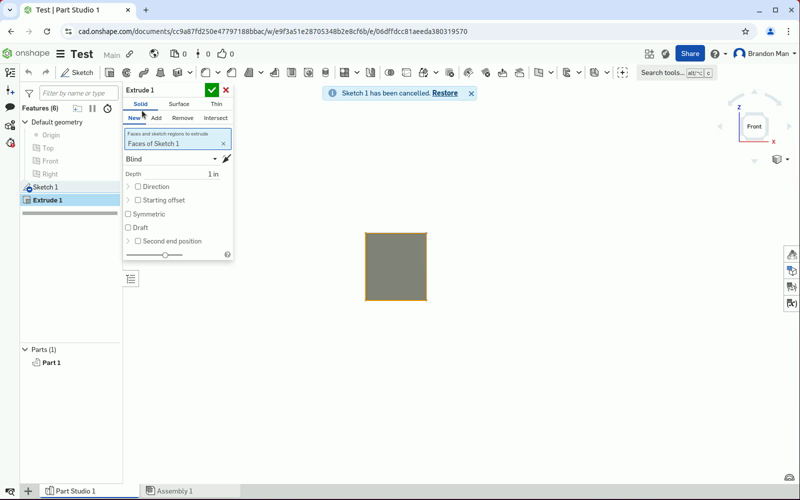
mouse_move(137, 120)
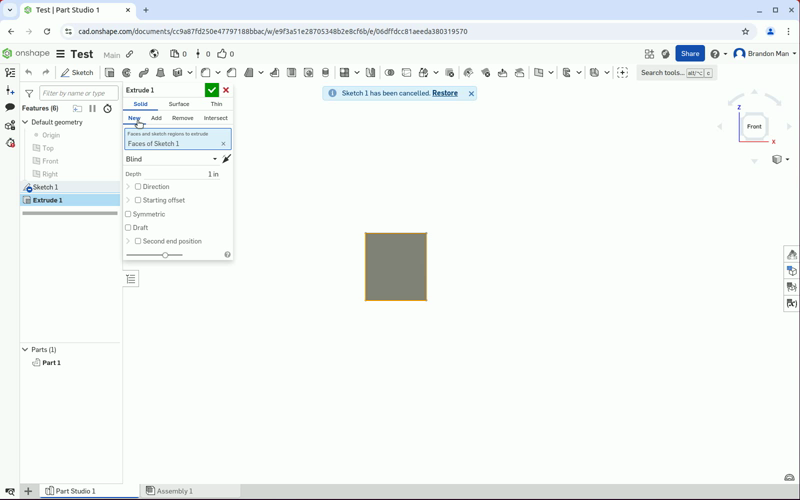
click(137, 120)
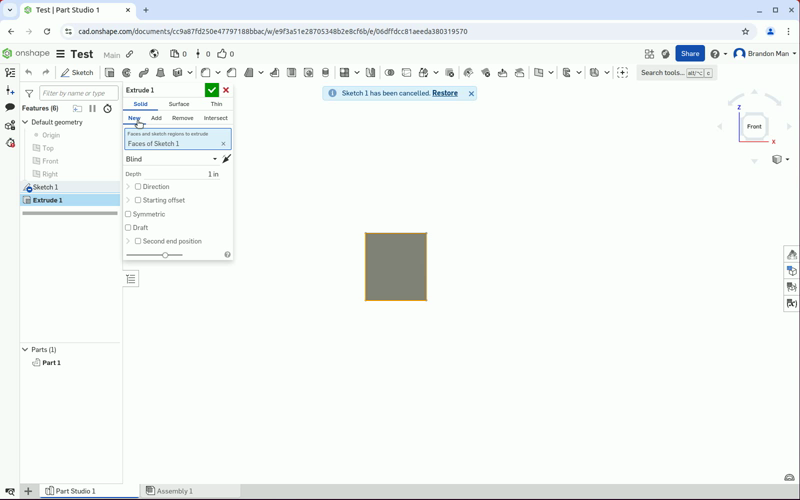
key(tab, 4)
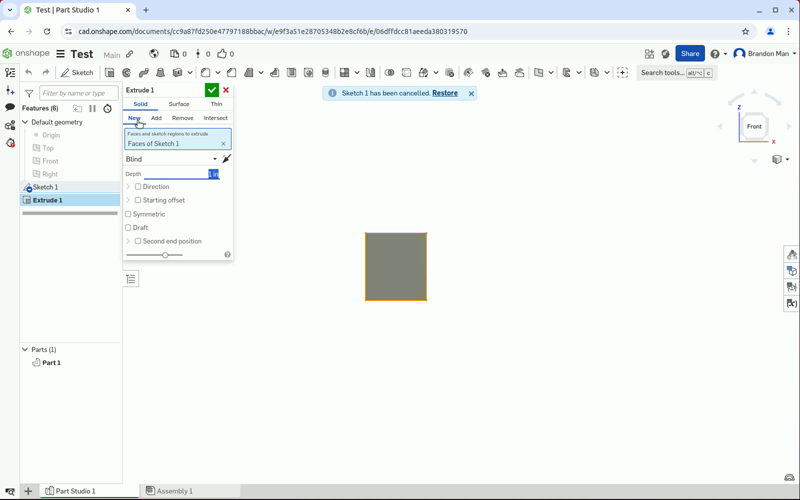
text(6.018)
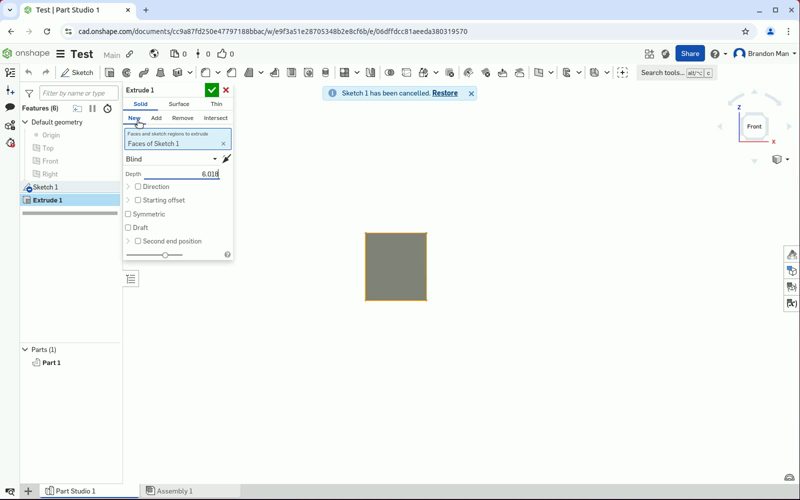
key(enter)
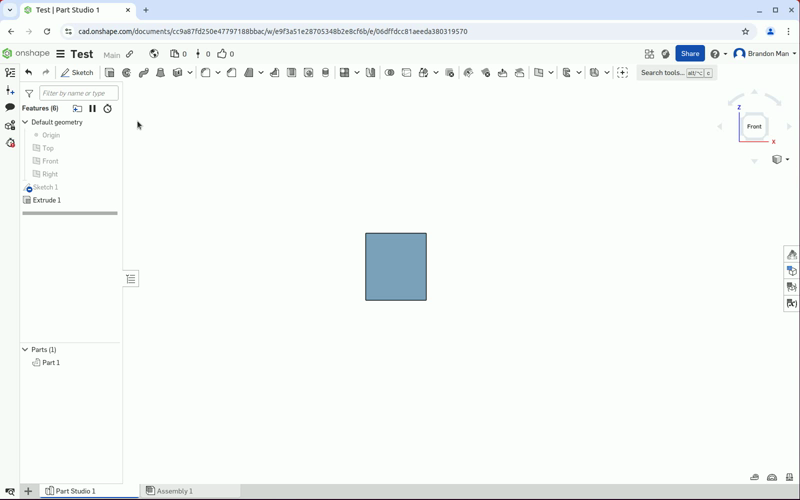
key(shift+h)
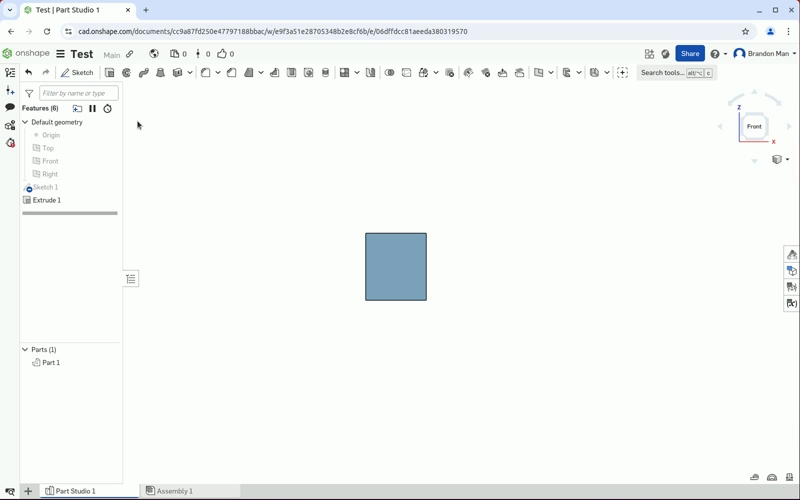
key(shift+h)
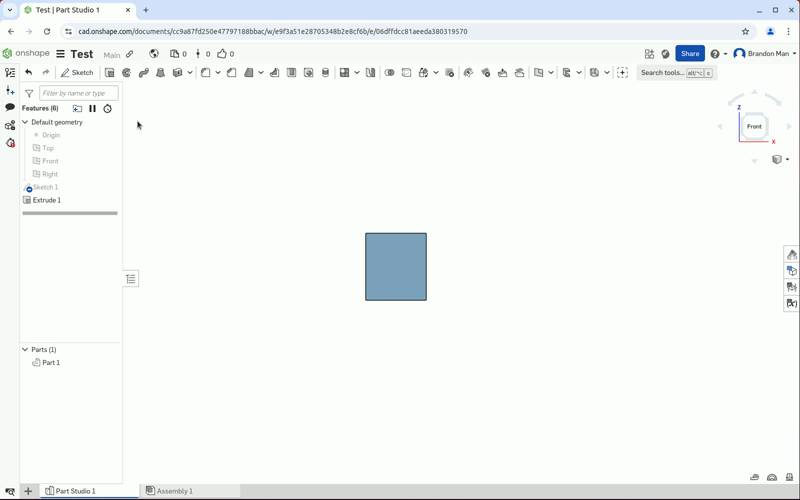
mouse_move(73, 189)
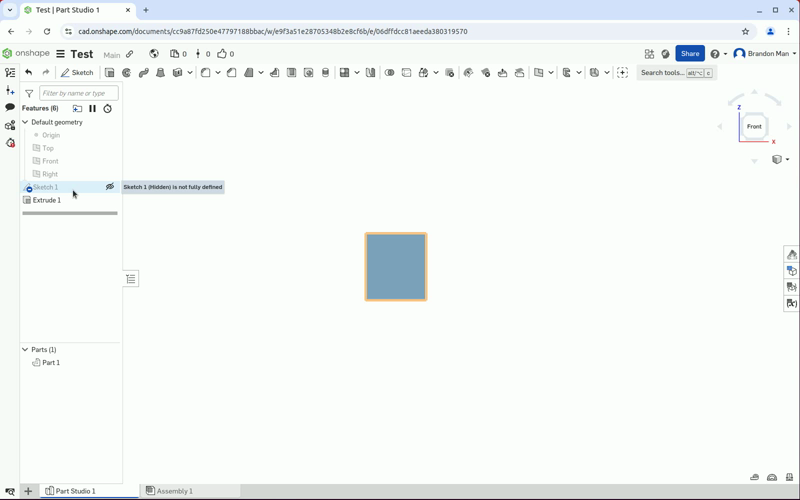
click(73, 189)
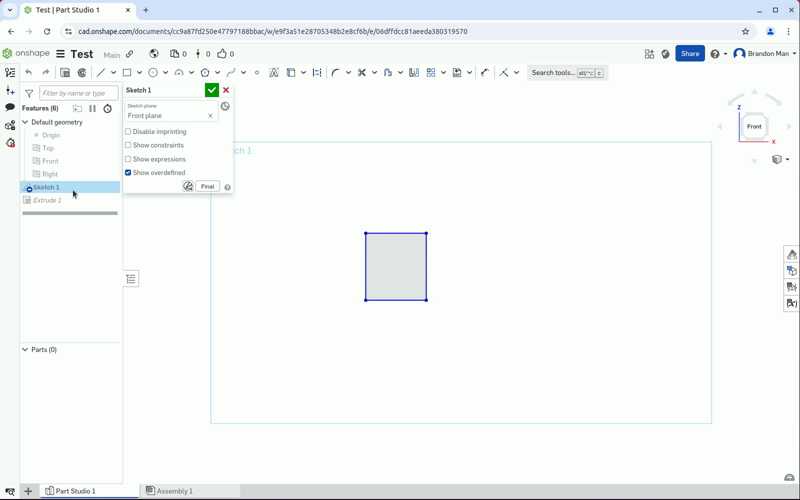
mouse_move(229, 92)
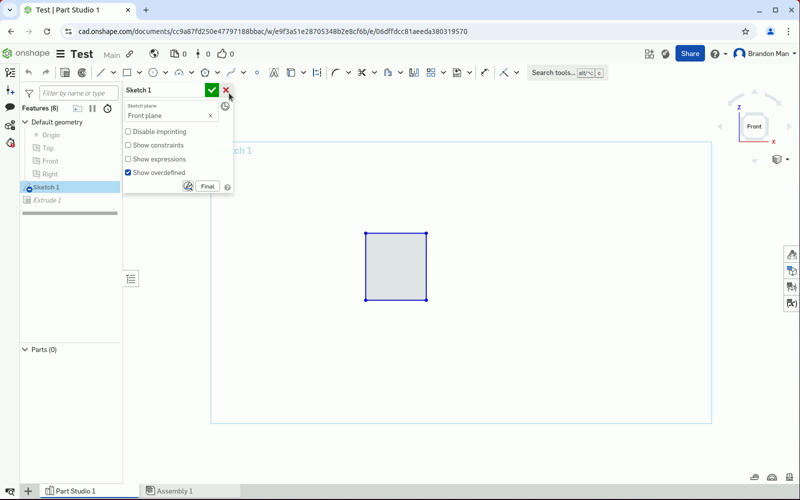
click(229, 92)
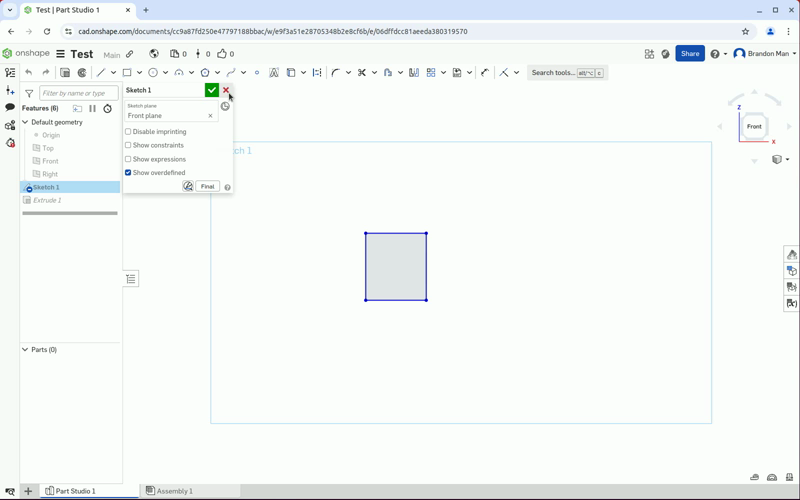
key(shift+s)
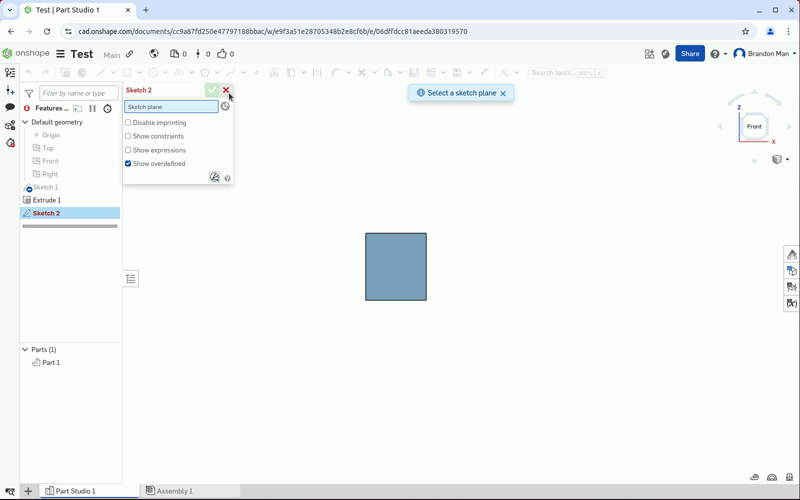
mouse_move(73, 163)
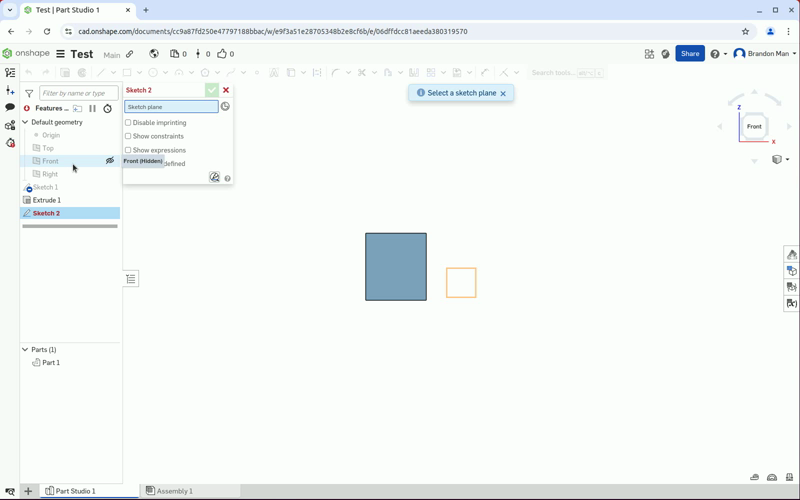
click(73, 163)
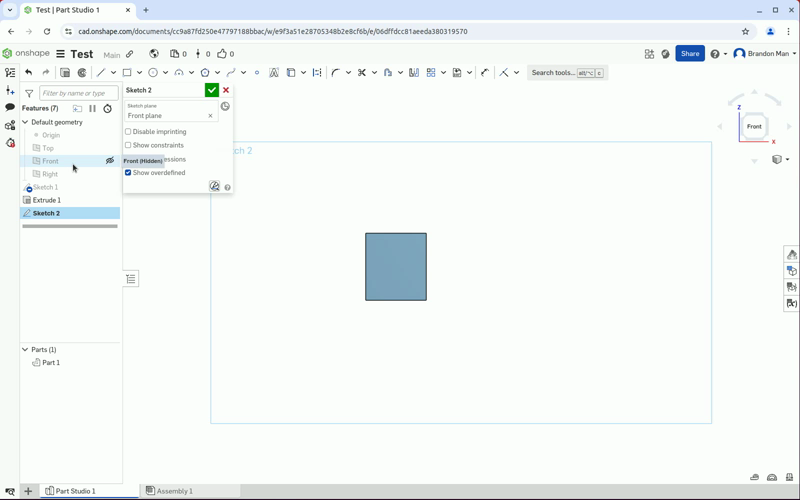
mouse_move(73, 352)
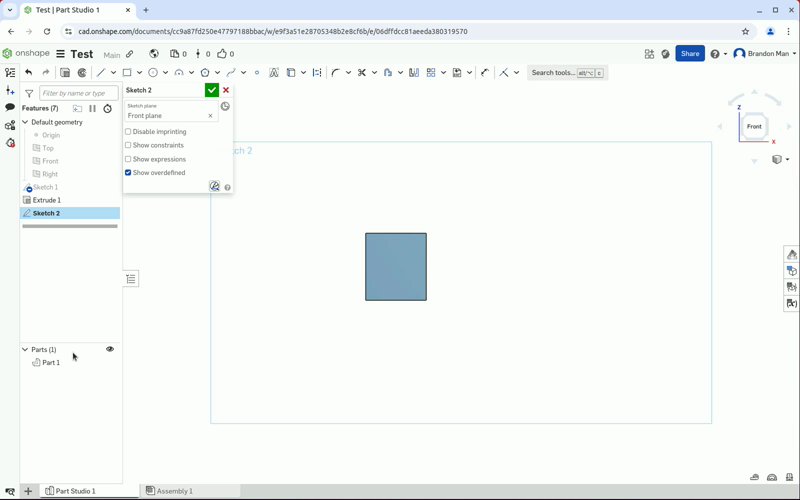
key(y)
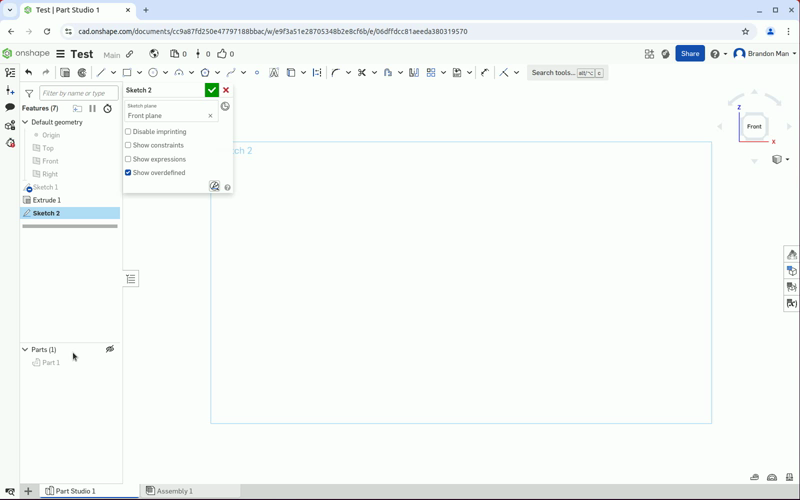
key(c)
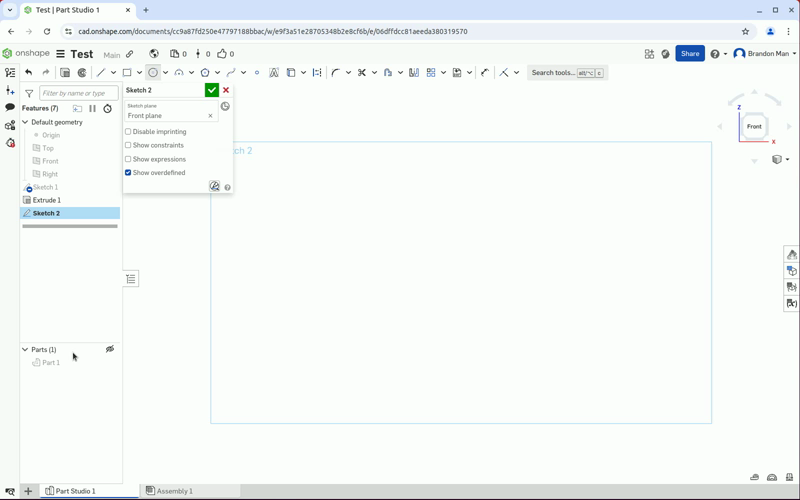
key_down(shift)
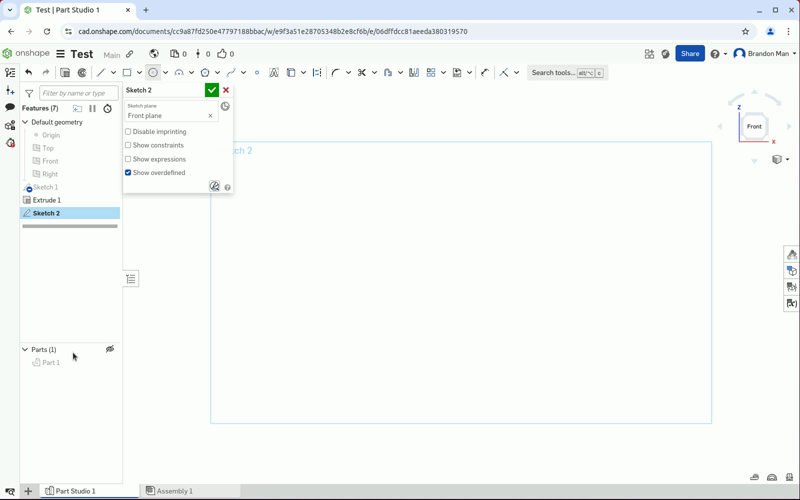
mouse_move(543, 316)
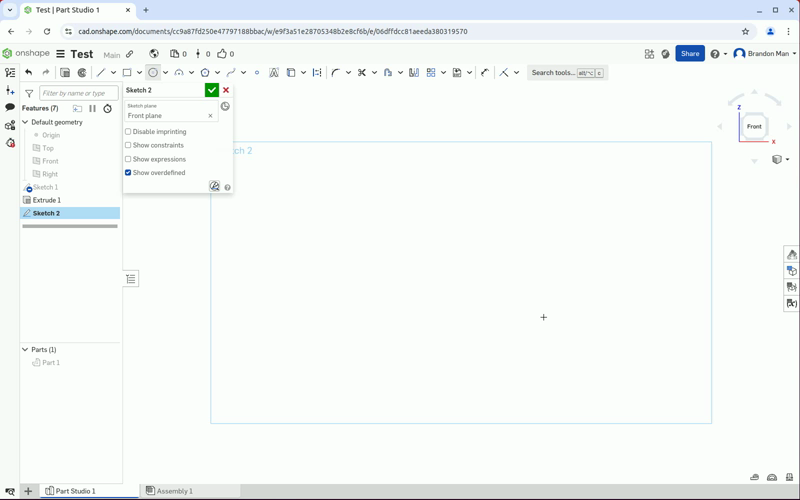
click(543, 316)
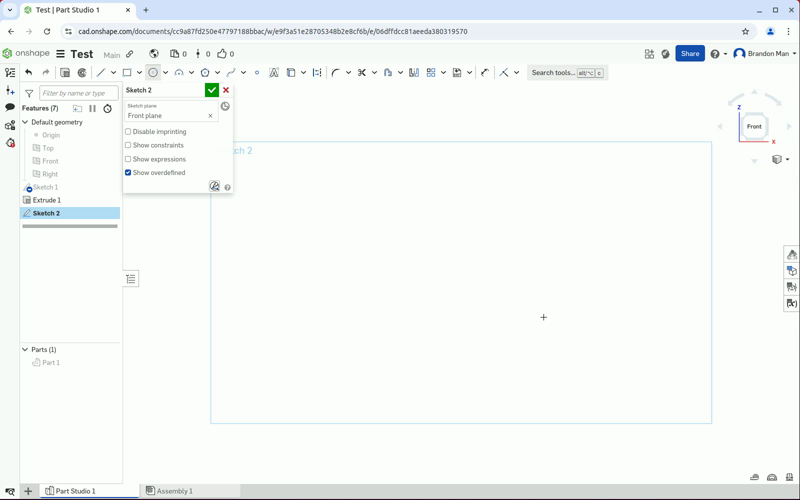
key_up(shift)
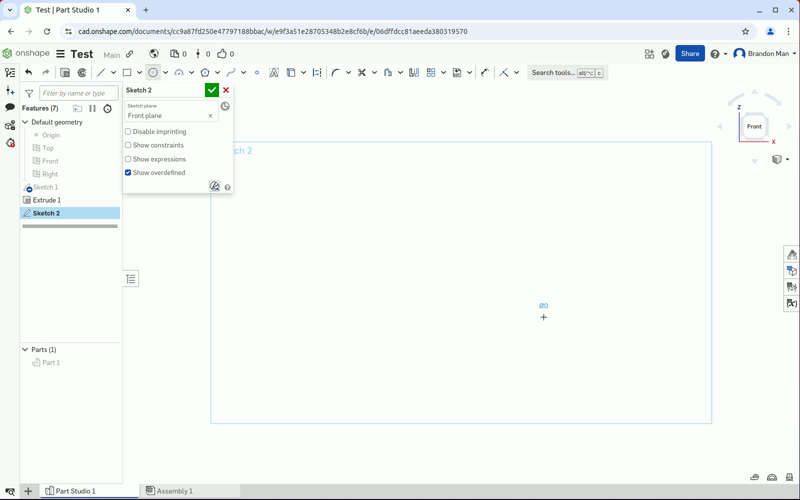
mouse_move(574, 316)
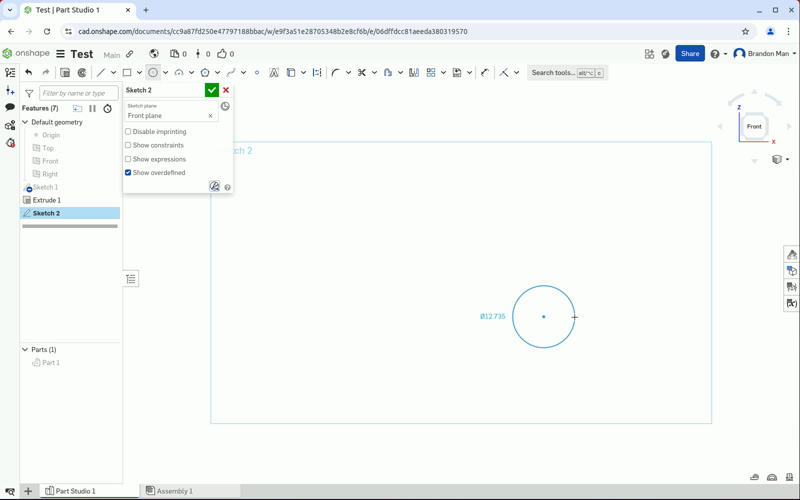
click(574, 316)
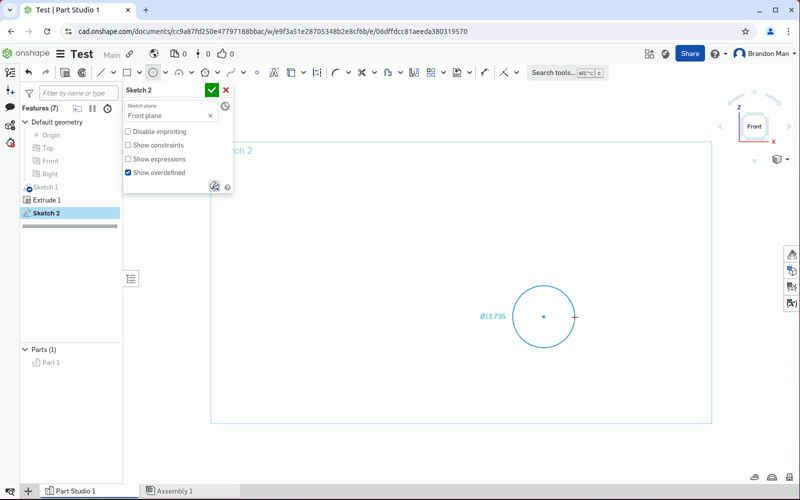
key(esc)
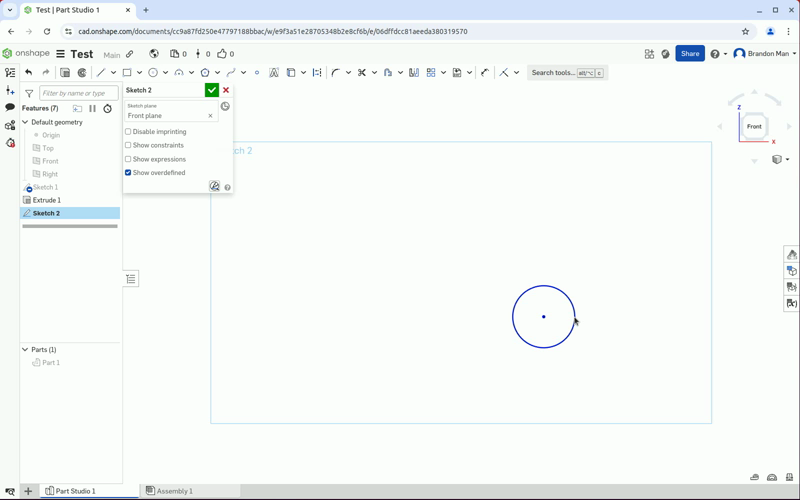
mouse_move(530, 325)
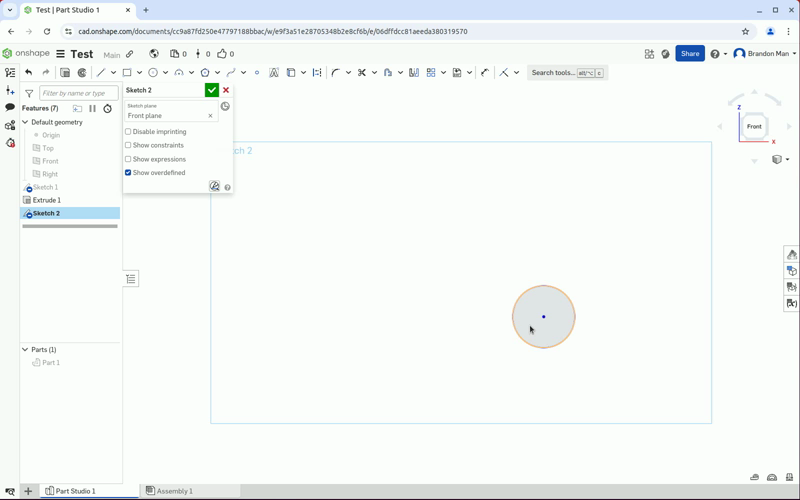
click(530, 325)
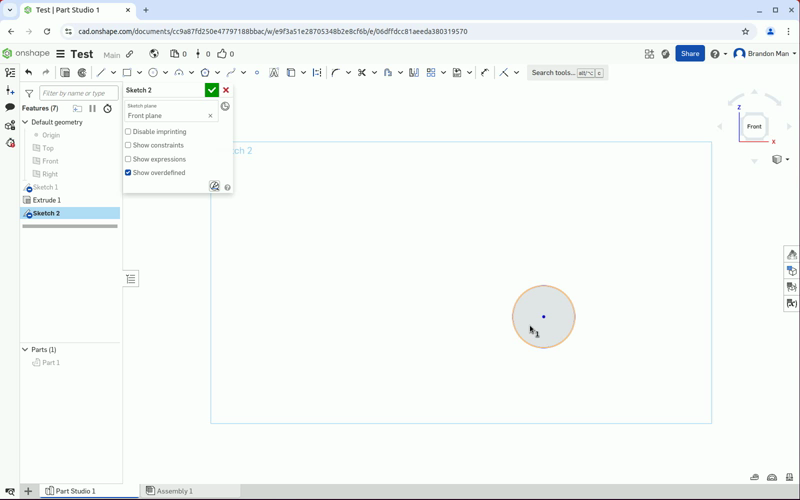
mouse_move(73, 352)
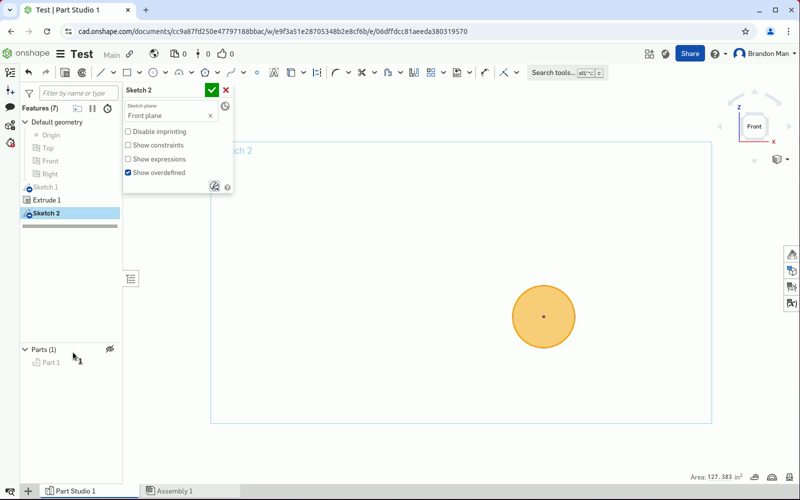
key(shift+y)
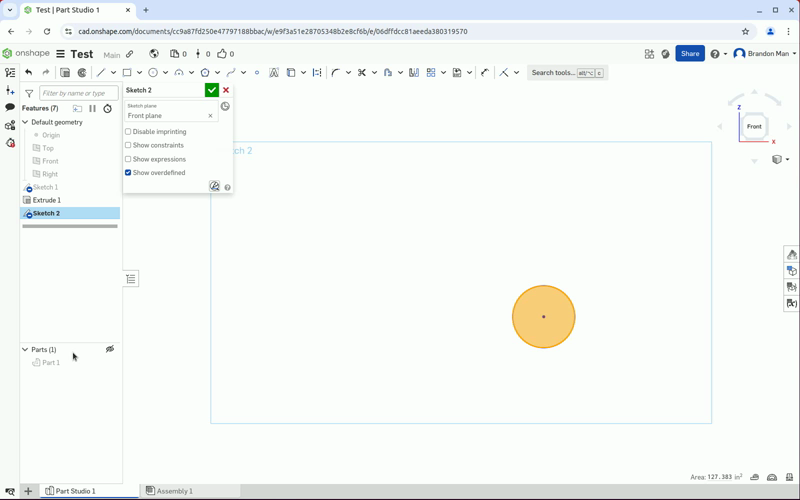
key(shift+e)
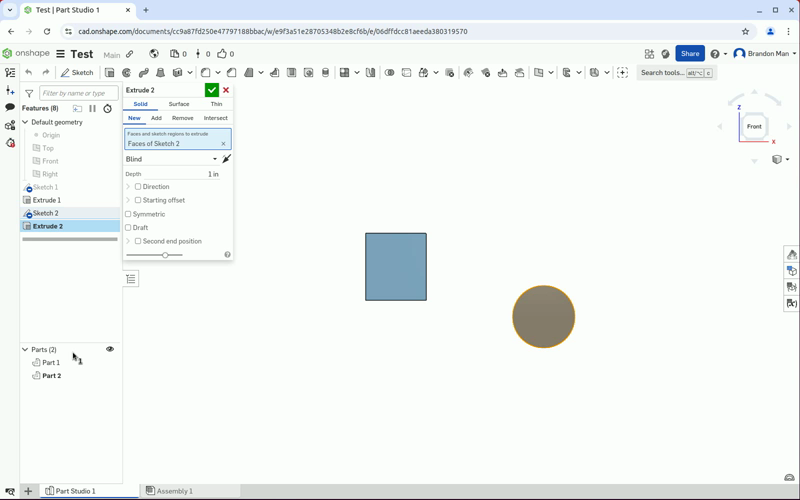
mouse_move(143, 106)
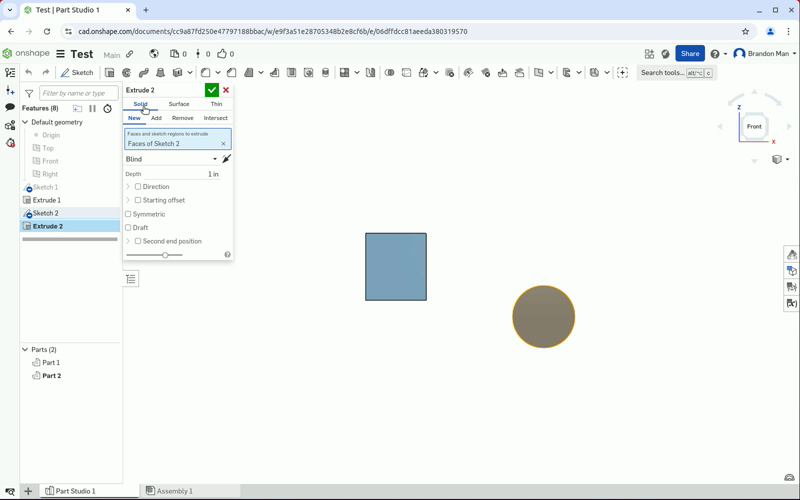
click(143, 106)
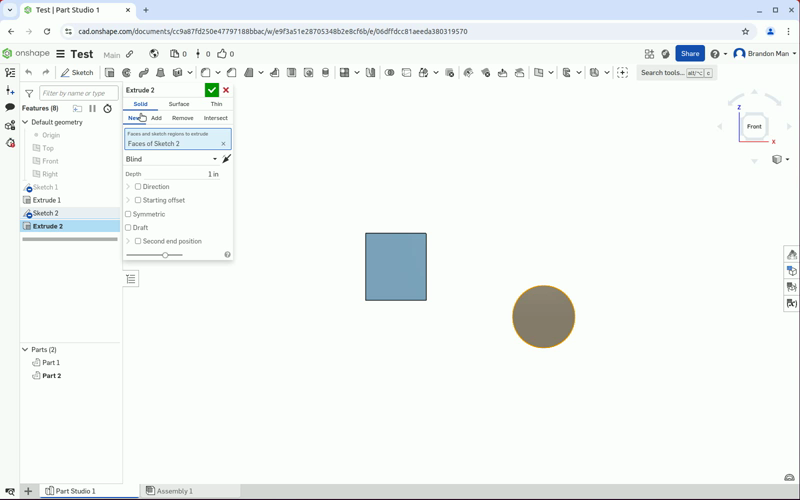
mouse_move(137, 120)
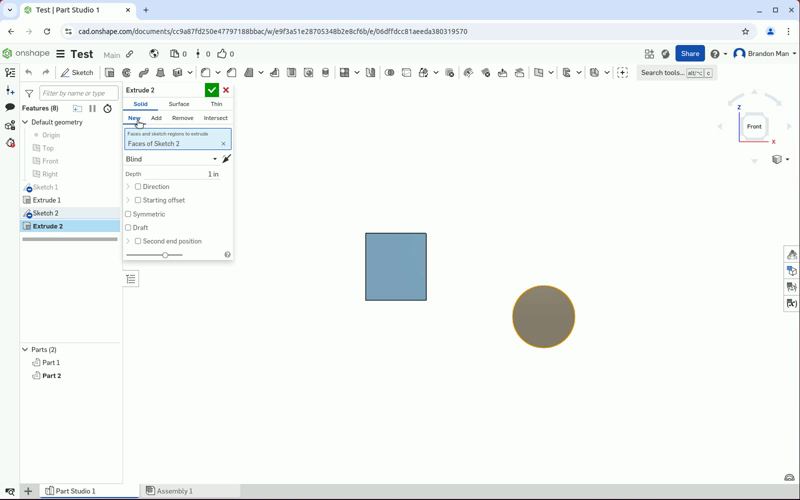
click(137, 120)
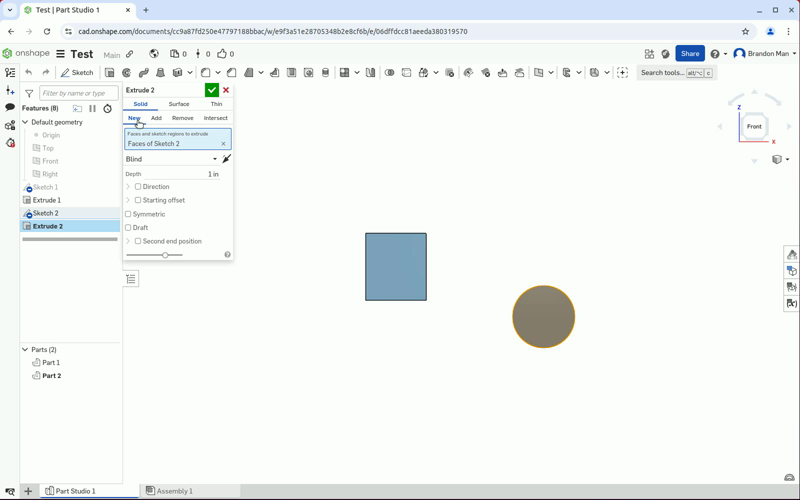
key(tab, 4)
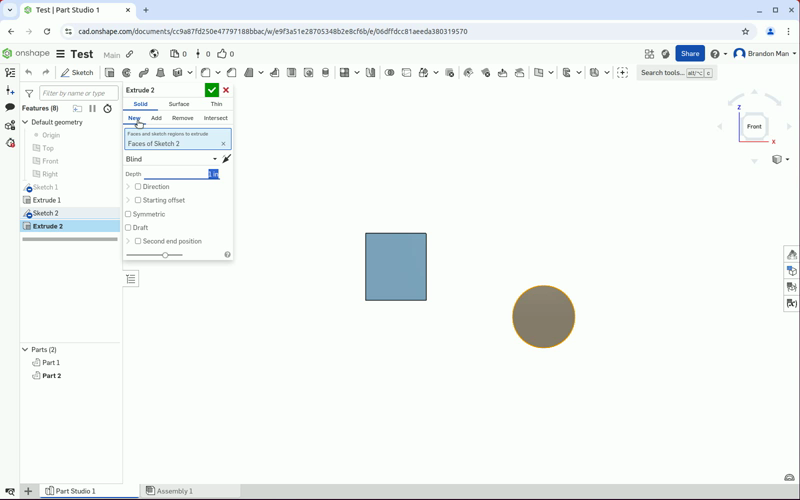
text(6.018)
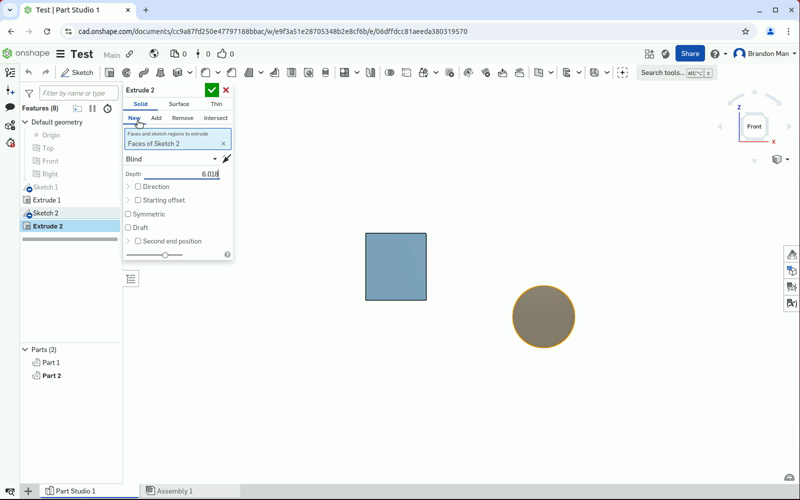
key(enter)
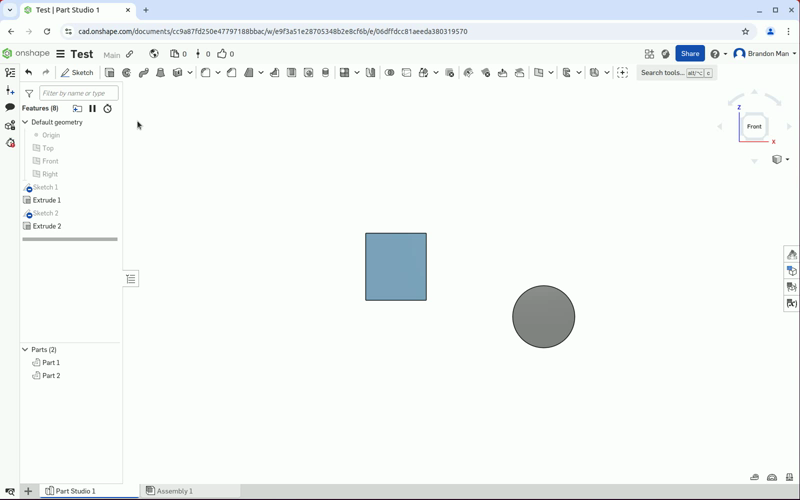
key(shift+h)
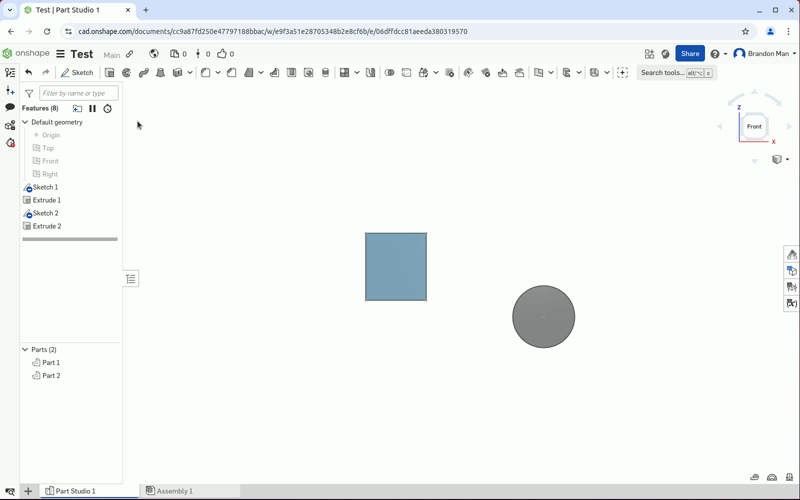
key(shift+h)
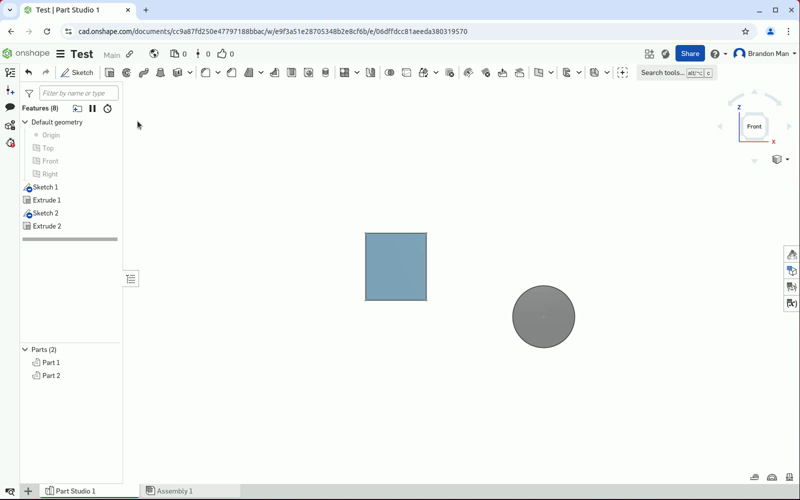
key(shift+7)
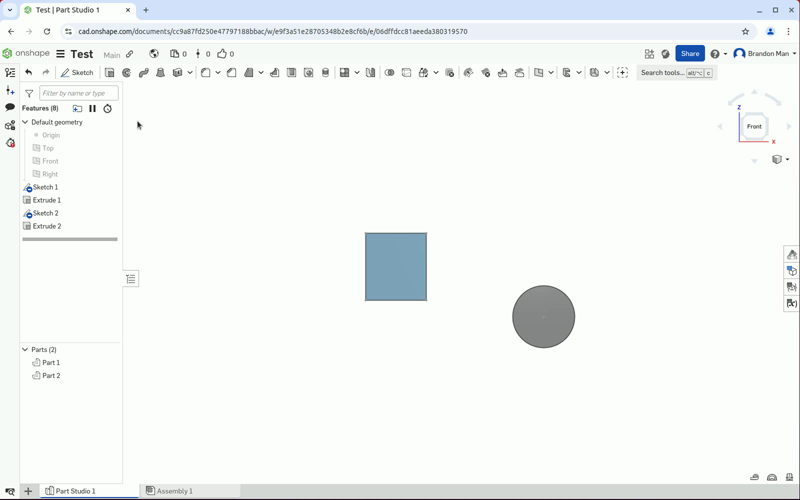
key(left, 2)
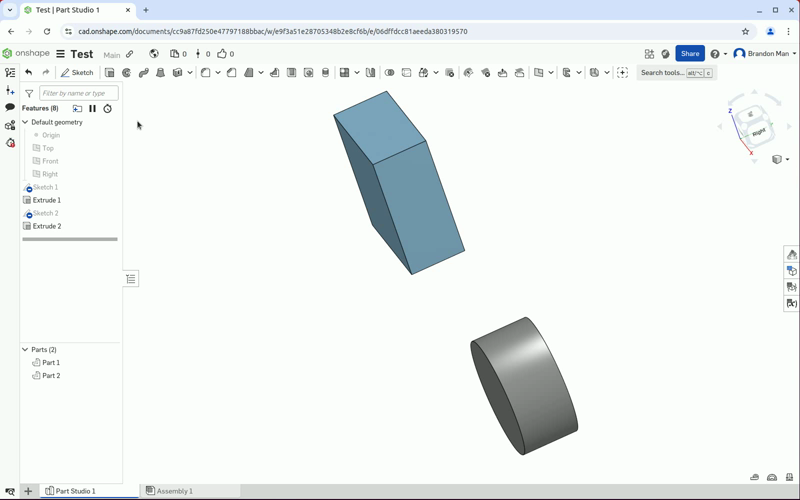
key(down, 2)
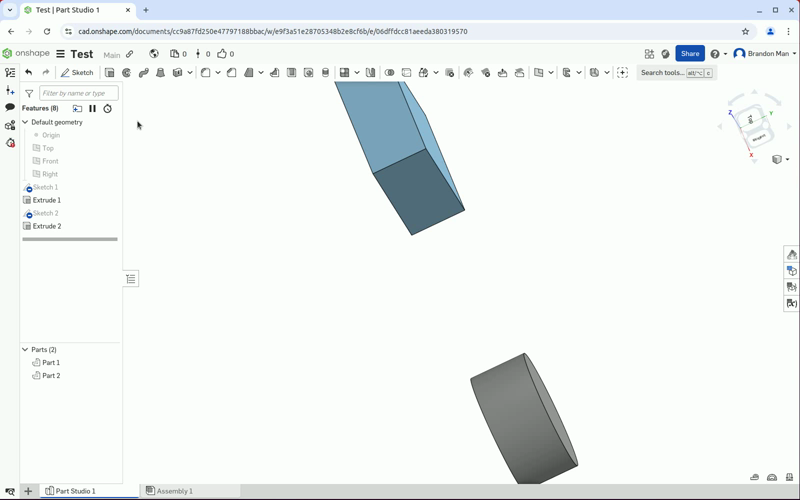
key(up, 2)
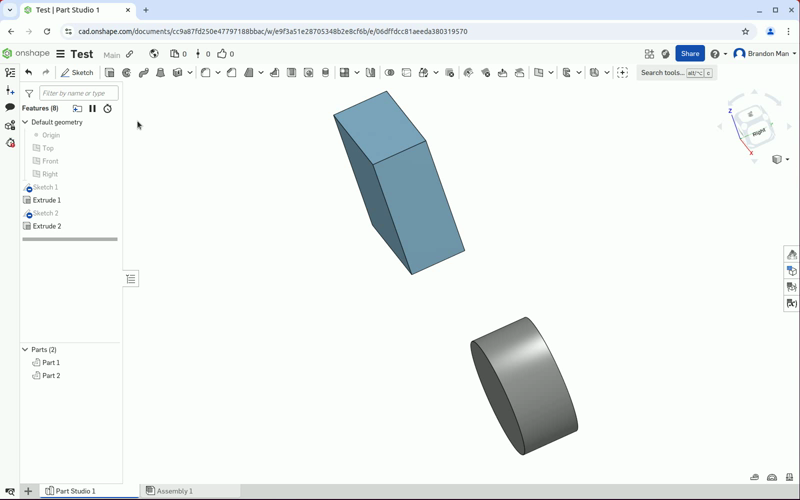
key(right, 2)
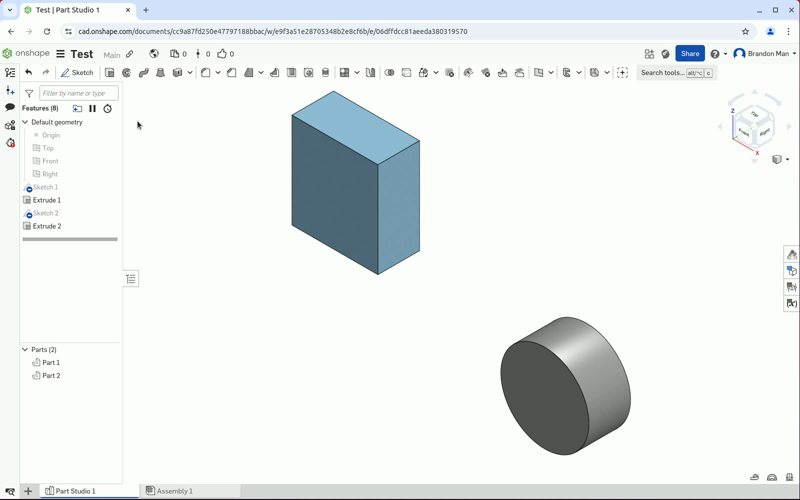
mouse_move(73, 189)
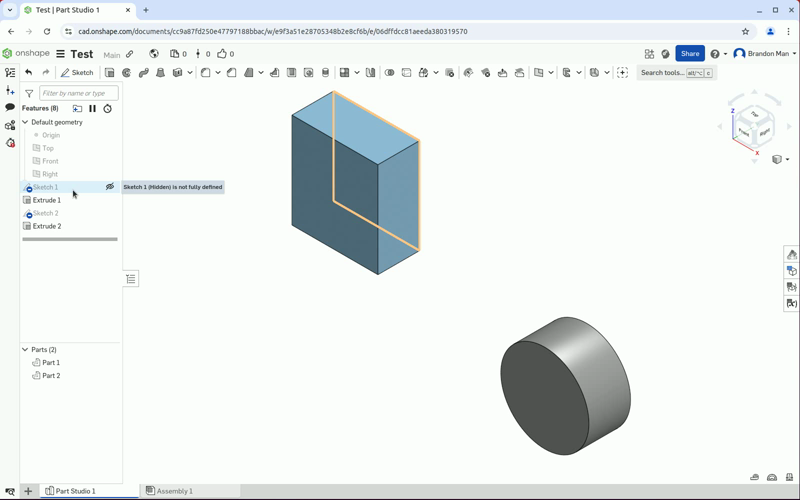
click(73, 189)